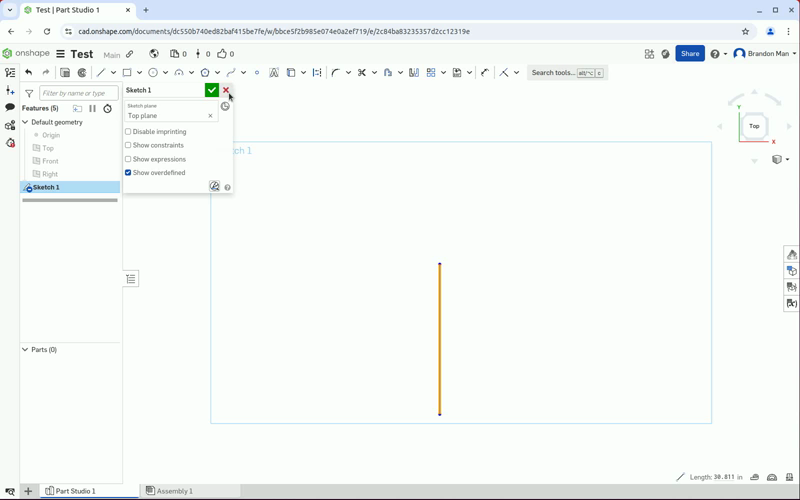
key(shift+h)
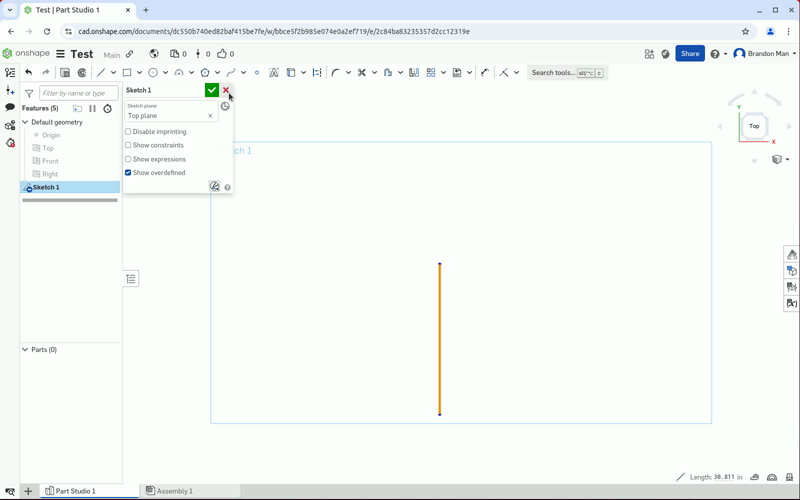
key(shift+s)
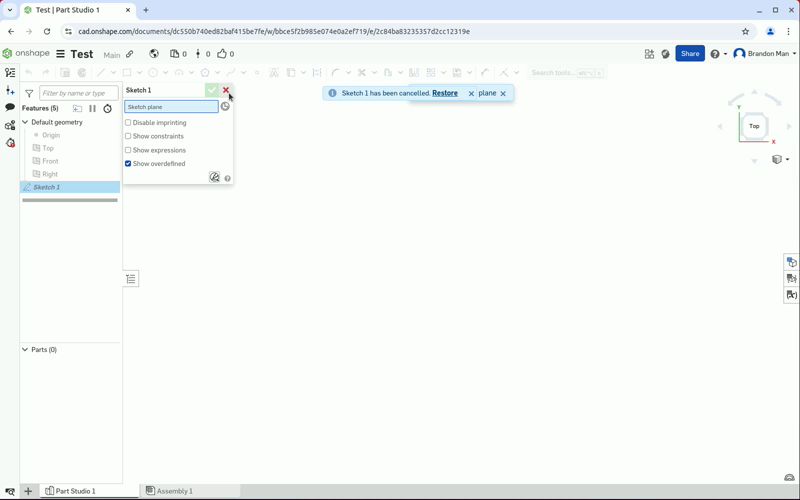
mouse_move(73, 150)
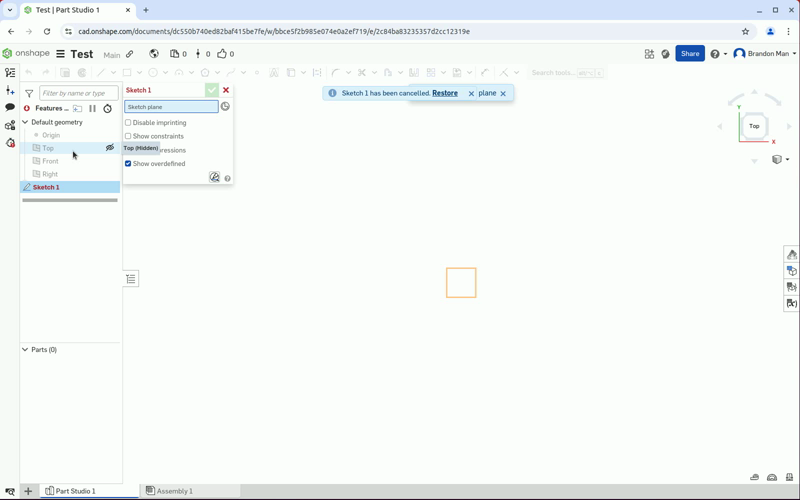
click(73, 150)
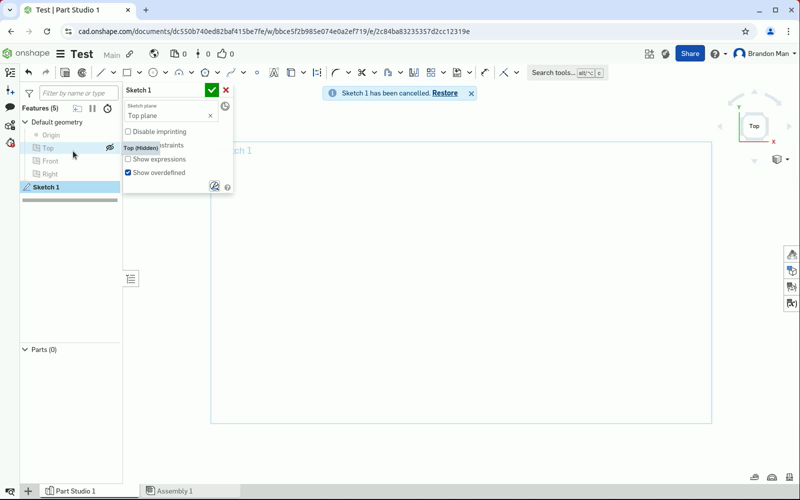
mouse_move(73, 352)
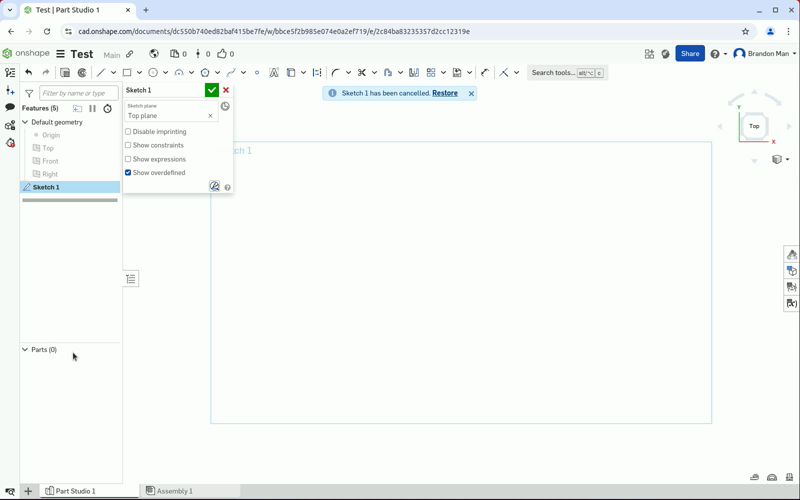
key(y)
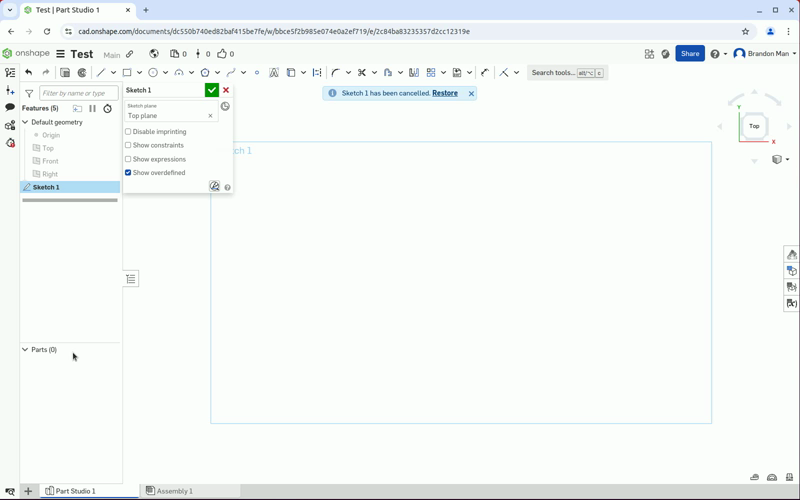
key(c)
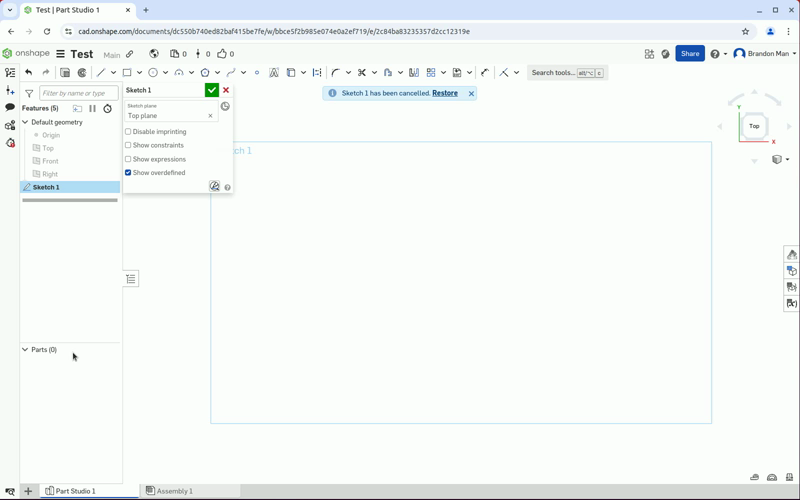
key_down(shift)
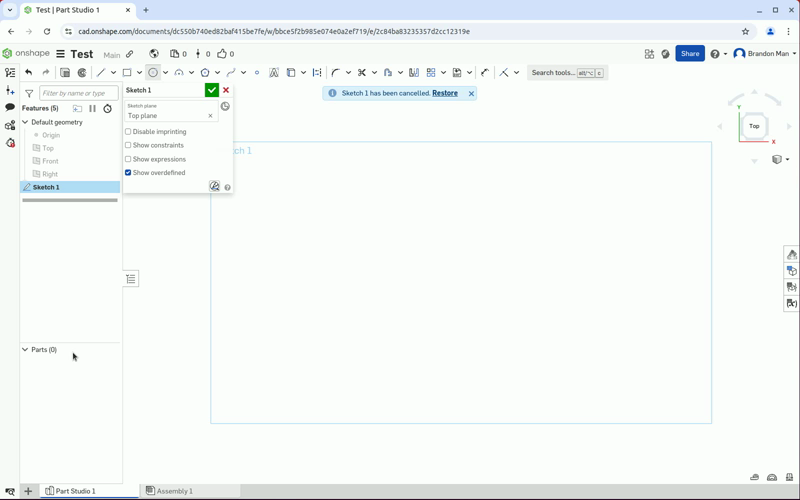
mouse_move(392, 282)
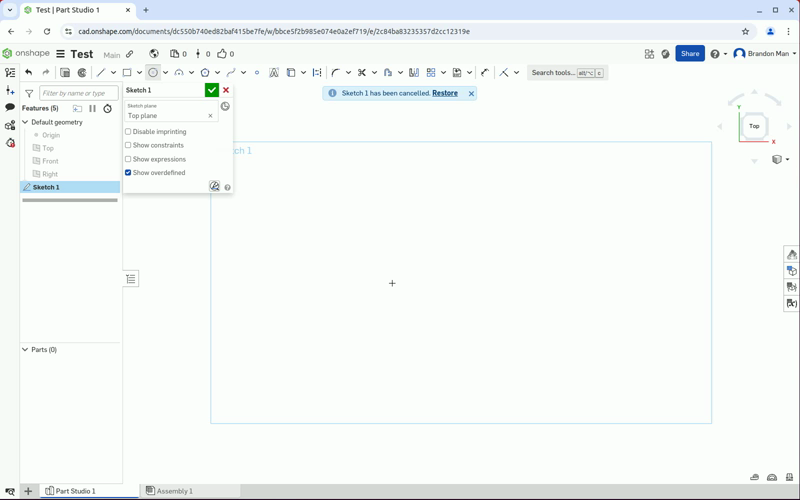
click(392, 282)
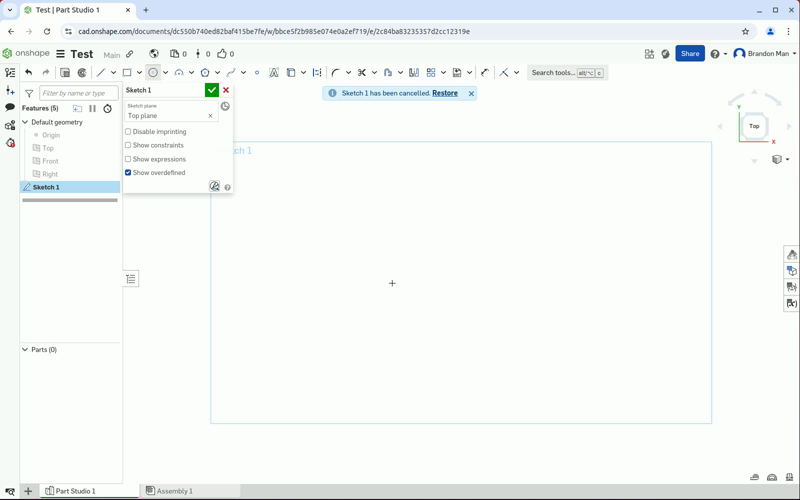
key_up(shift)
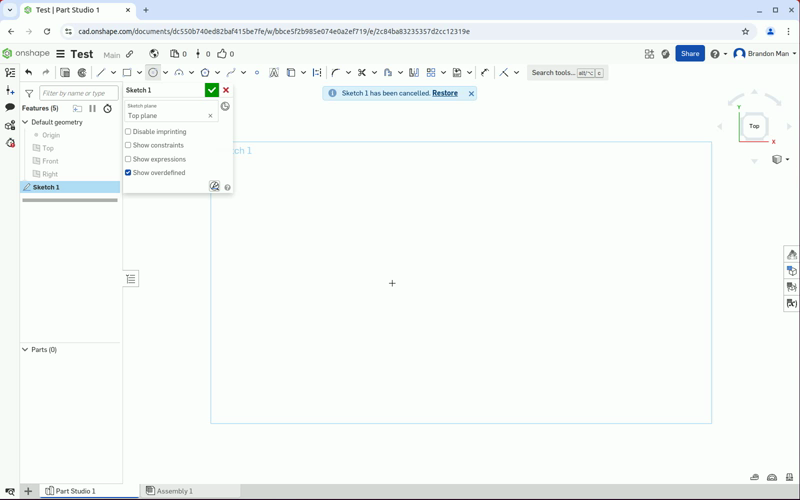
mouse_move(435, 282)
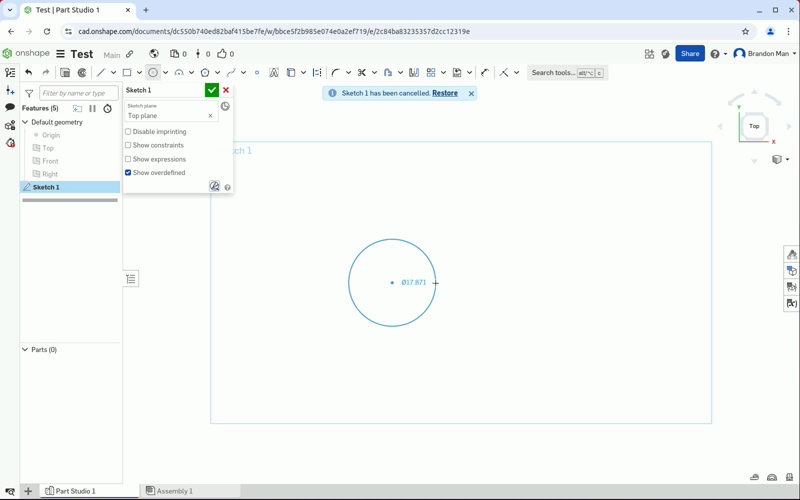
click(435, 282)
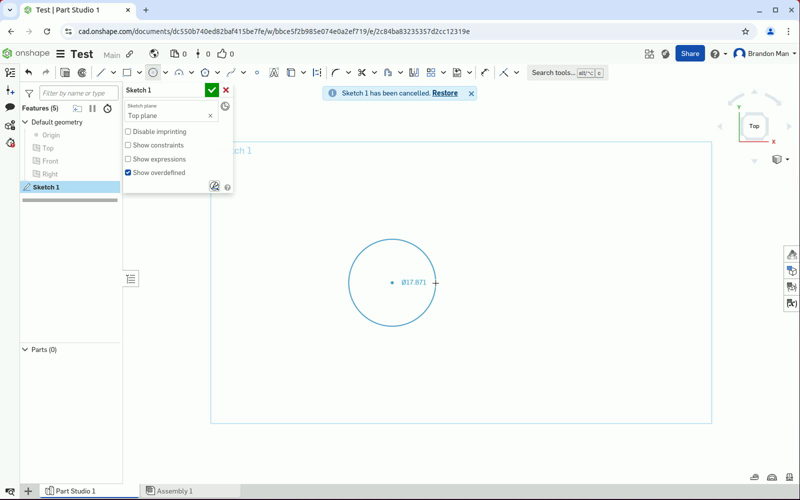
key(esc)
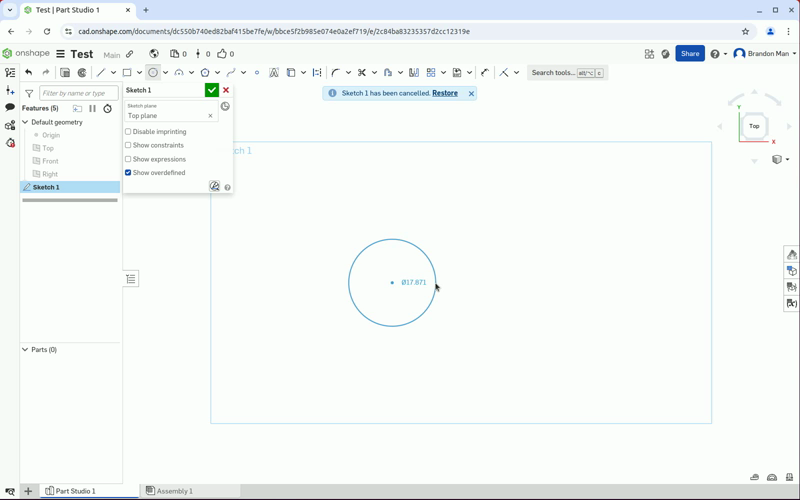
key(c)
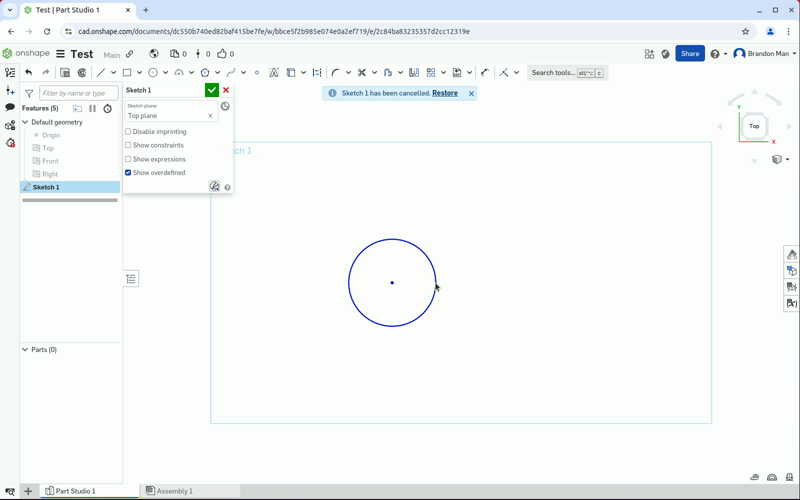
key_down(shift)
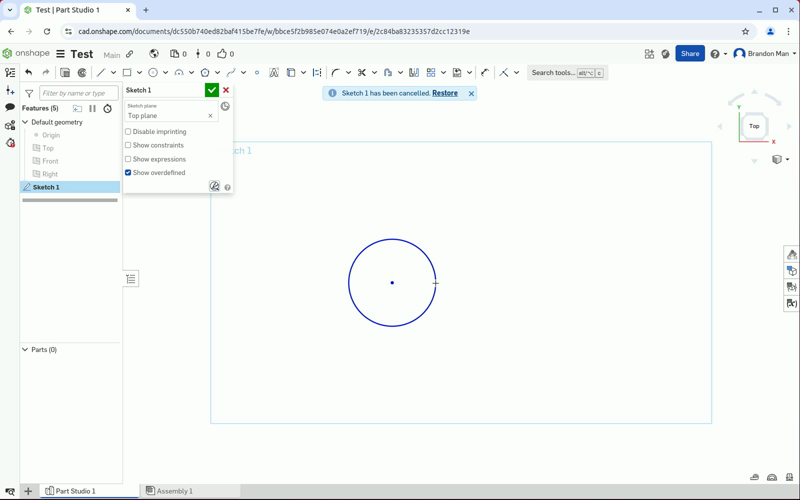
mouse_move(392, 282)
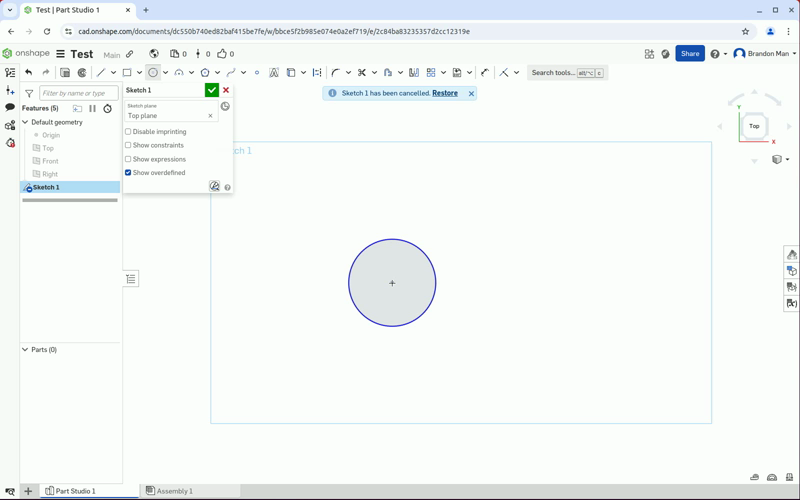
click(392, 282)
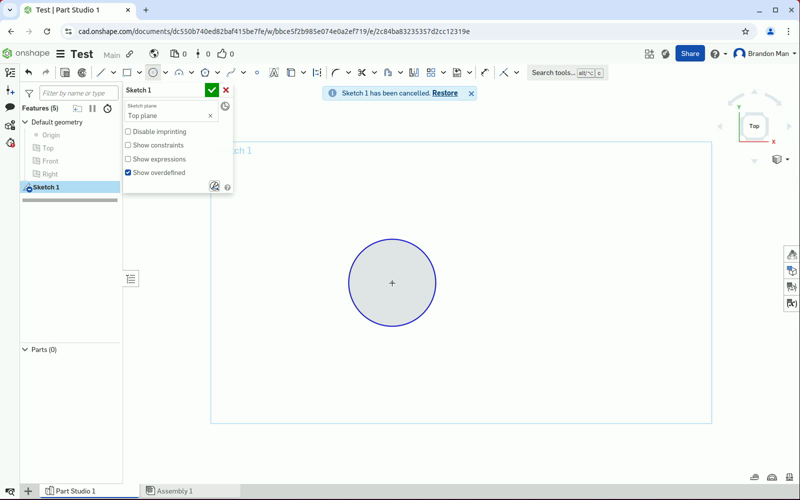
key_up(shift)
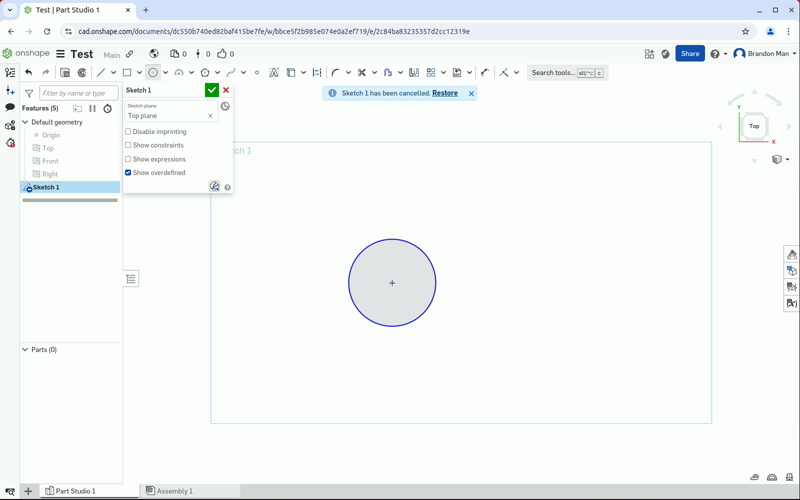
mouse_move(415, 282)
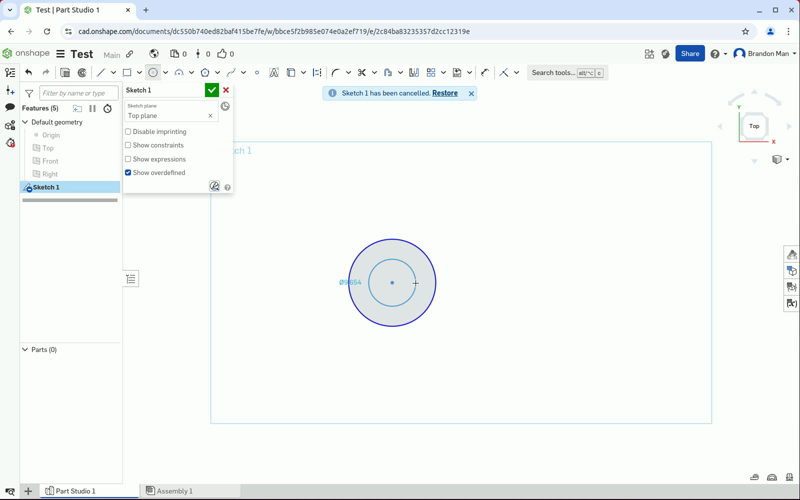
click(415, 282)
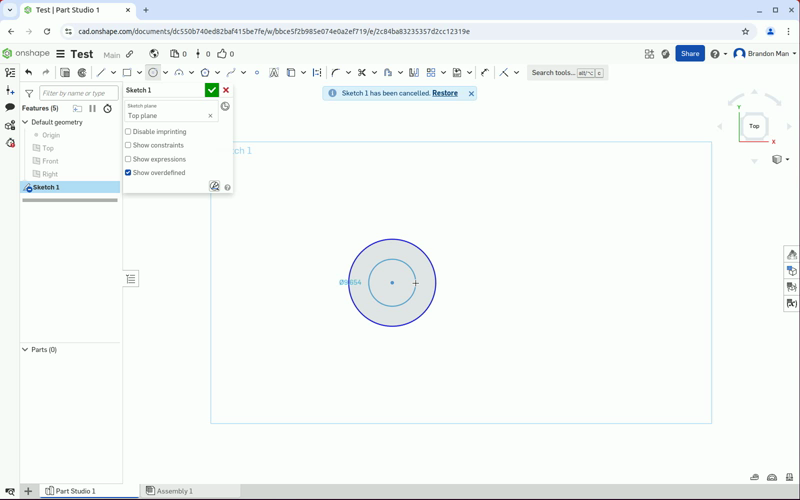
key(esc)
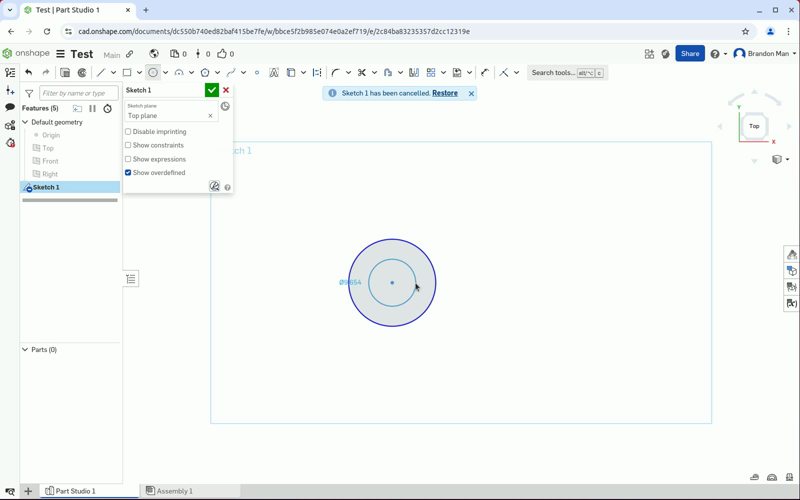
mouse_move(394, 312)
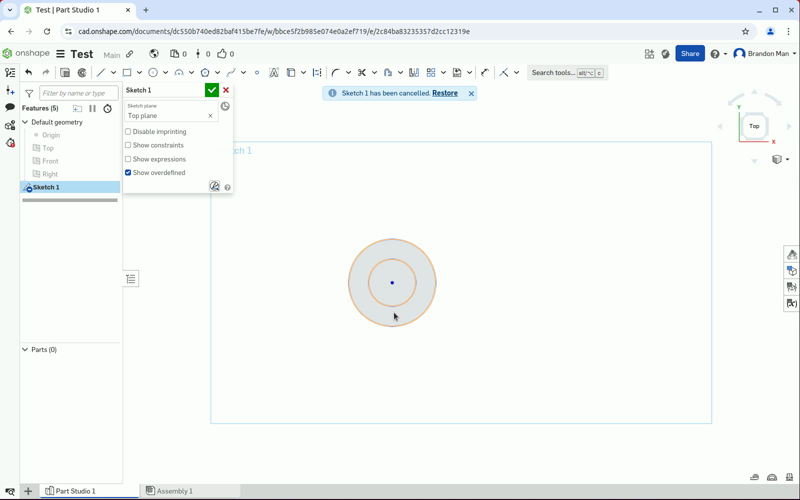
click(394, 312)
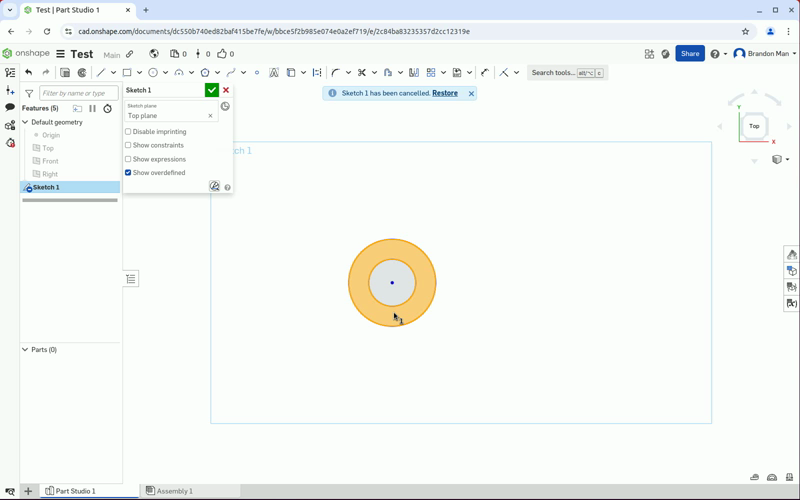
mouse_move(73, 352)
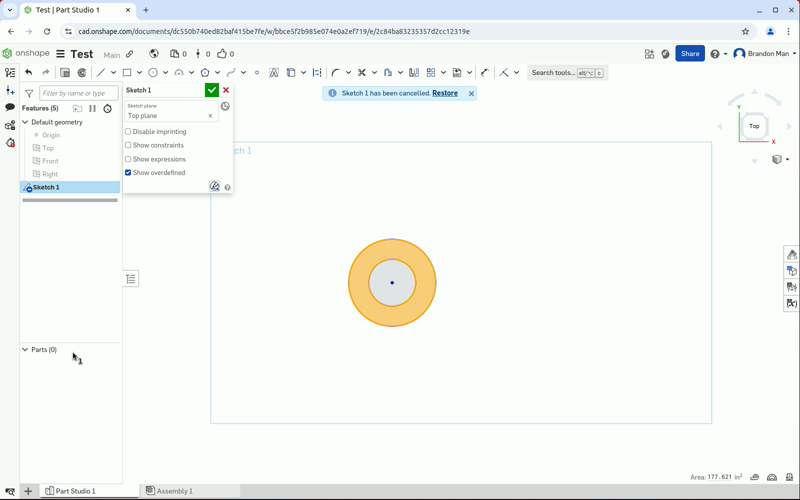
key(shift+y)
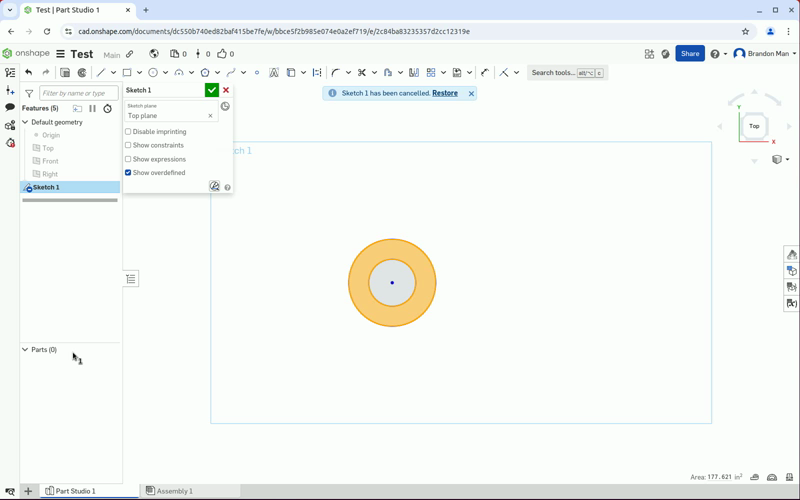
key(shift+e)
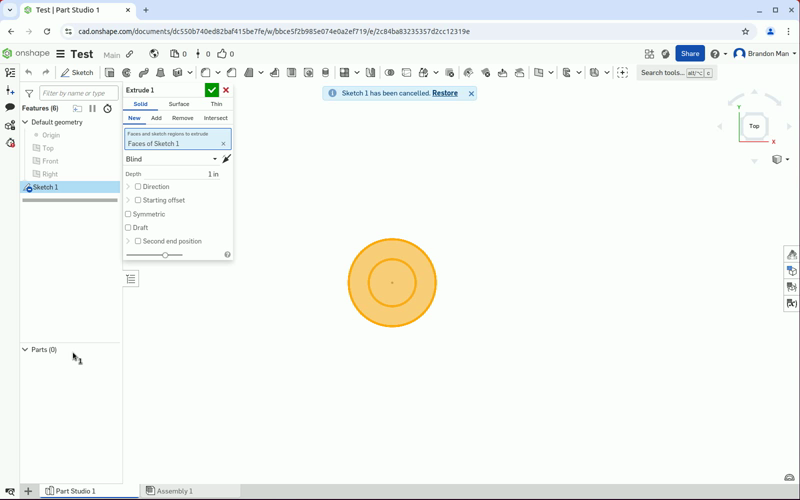
mouse_move(143, 106)
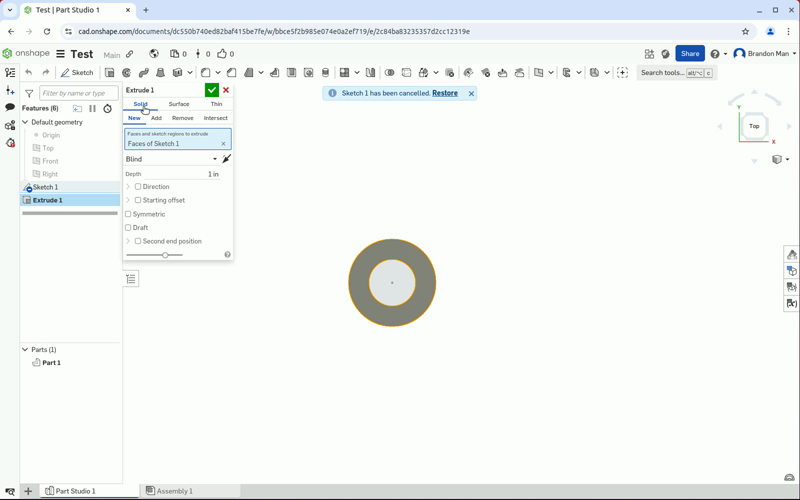
click(143, 106)
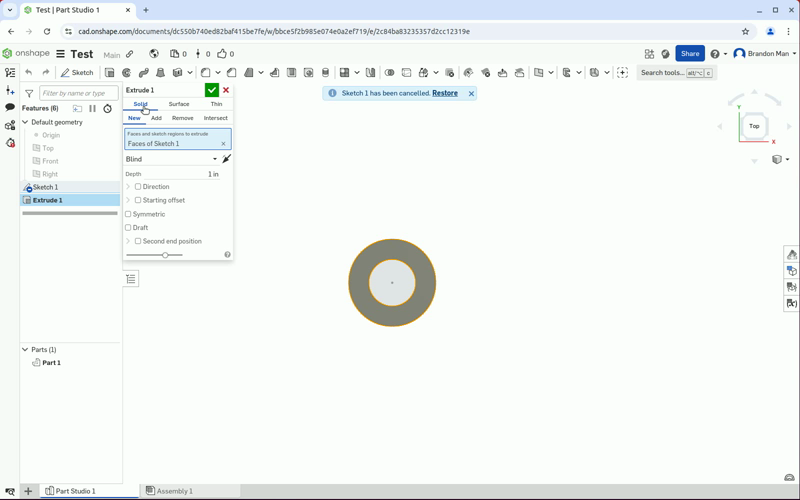
mouse_move(137, 120)
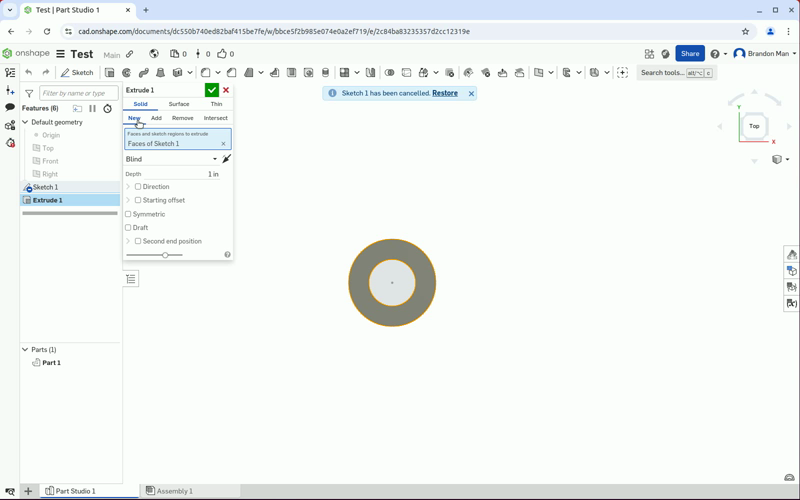
click(137, 120)
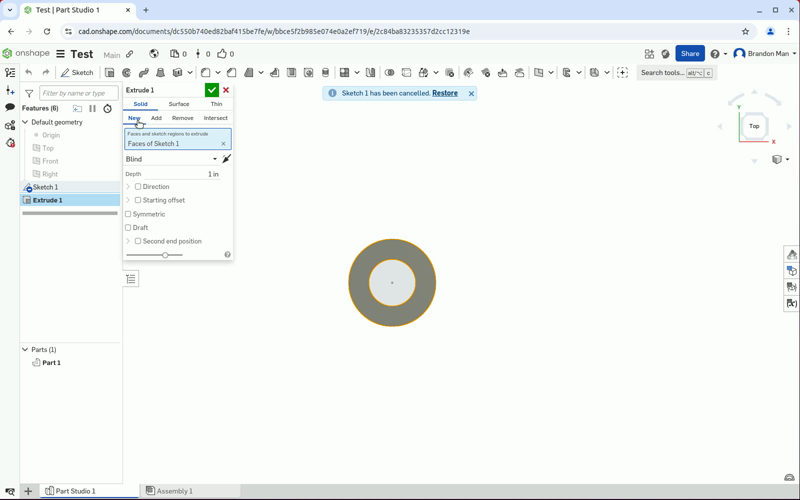
key(tab, 4)
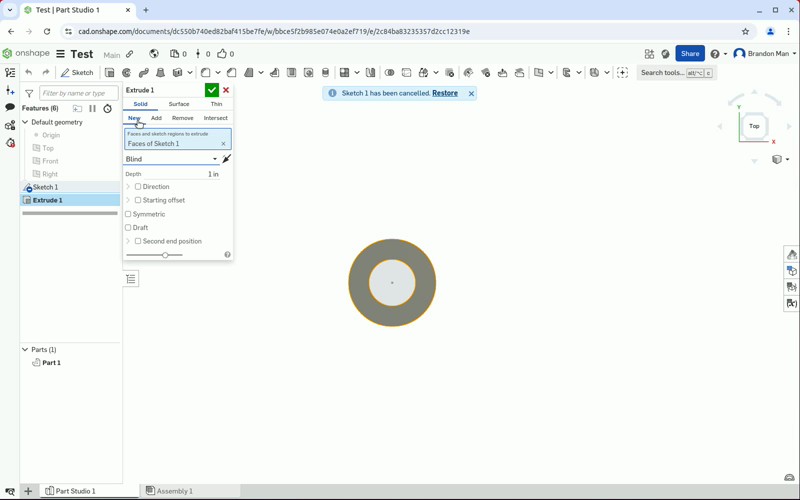
text(7.703)
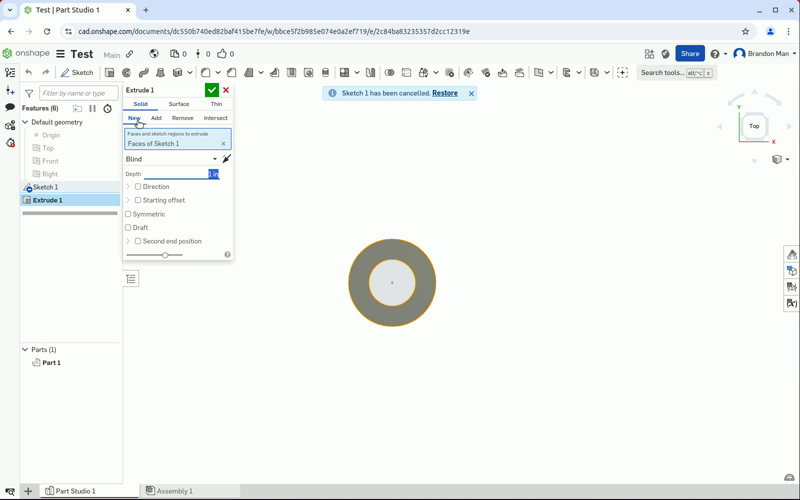
key(enter)
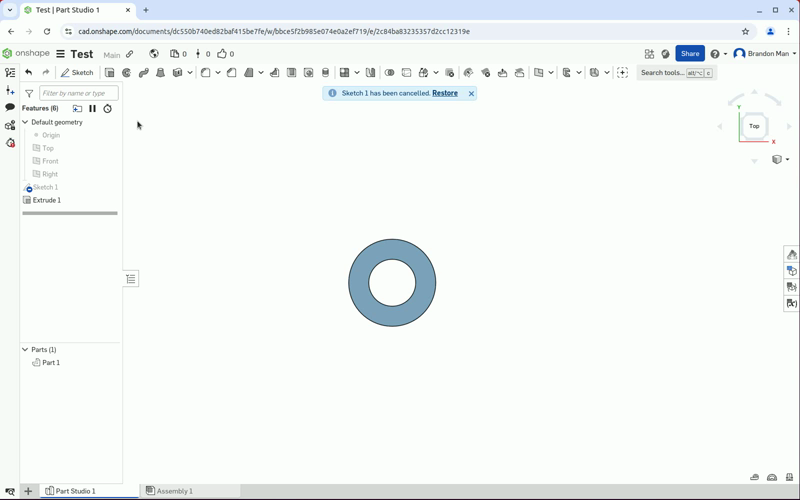
key(shift+h)
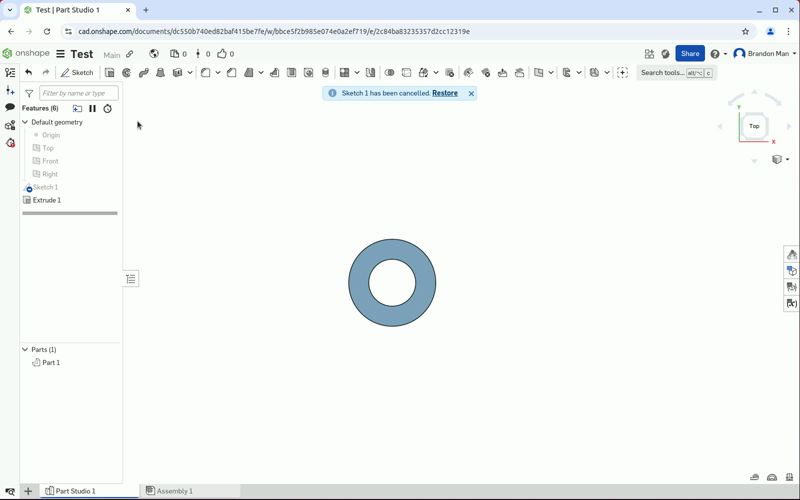
key(shift+h)
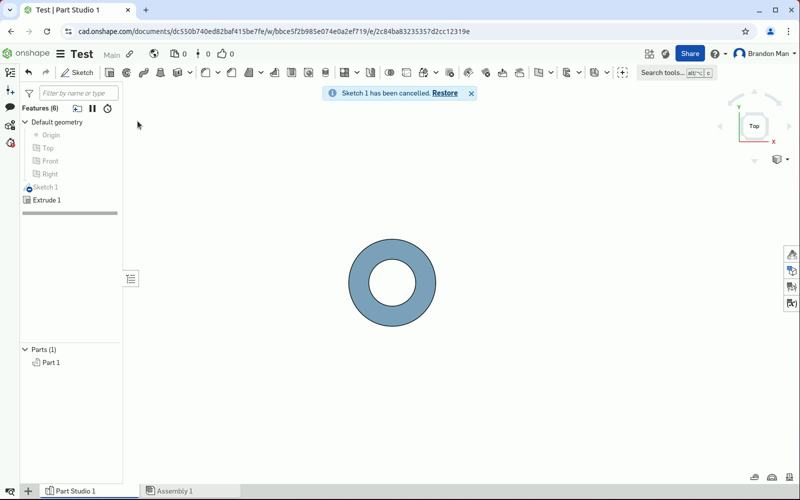
mouse_move(73, 189)
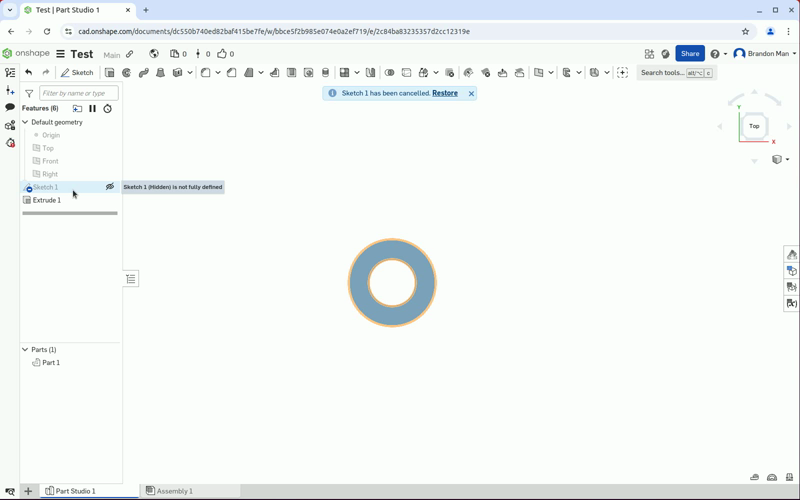
click(73, 189)
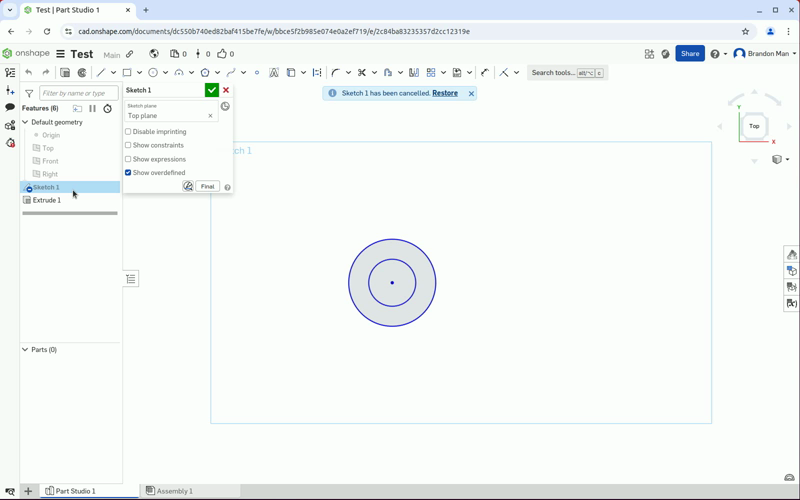
mouse_move(229, 92)
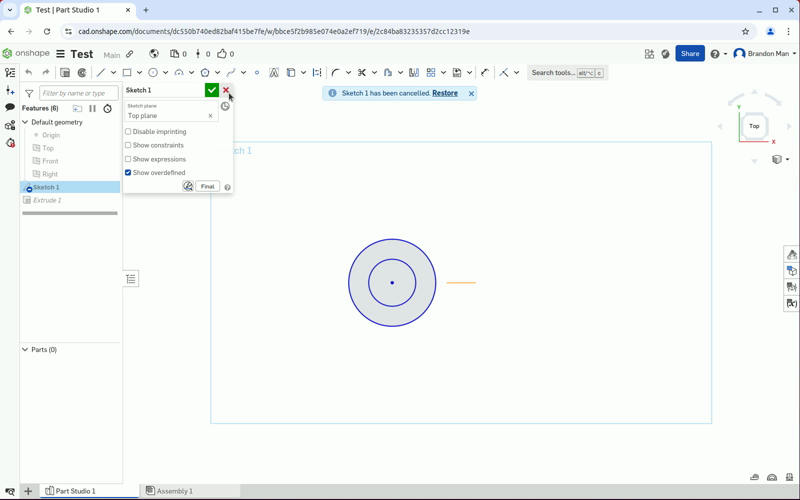
click(229, 92)
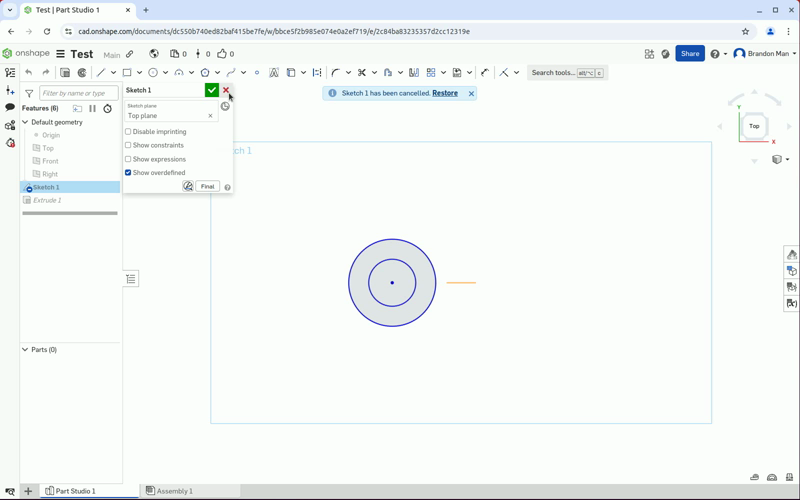
key(shift+s)
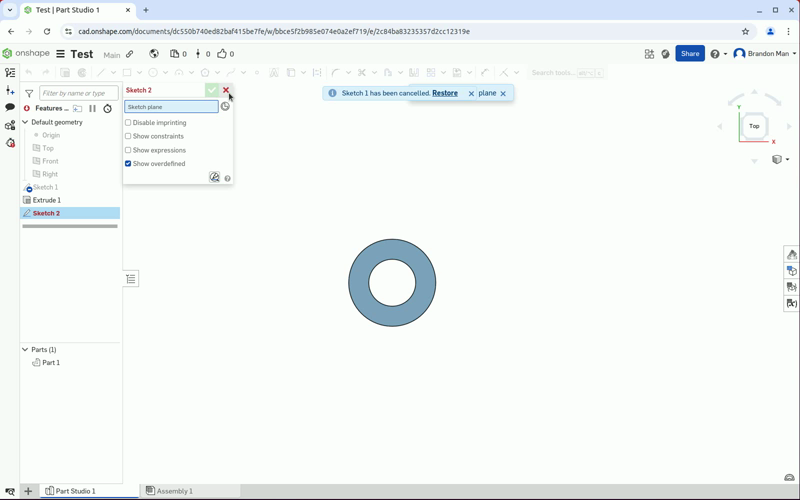
mouse_move(73, 150)
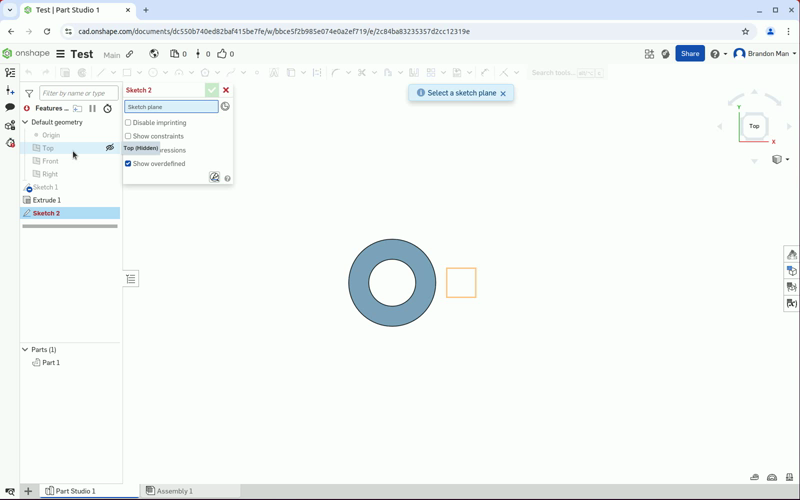
click(73, 150)
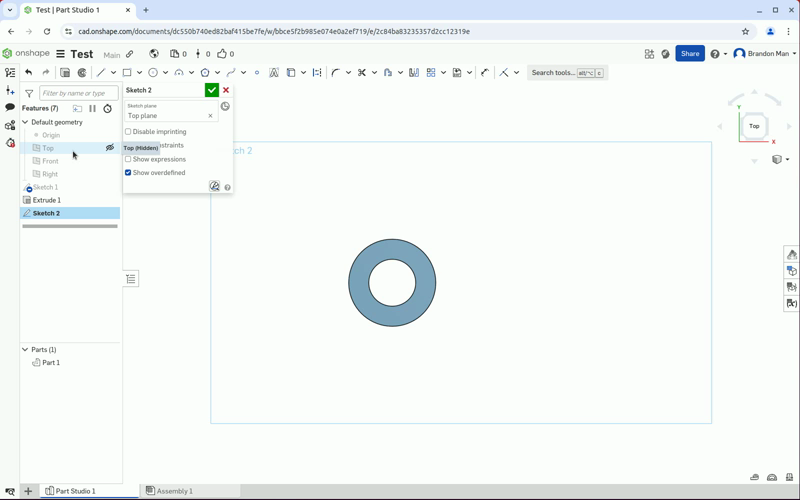
mouse_move(73, 352)
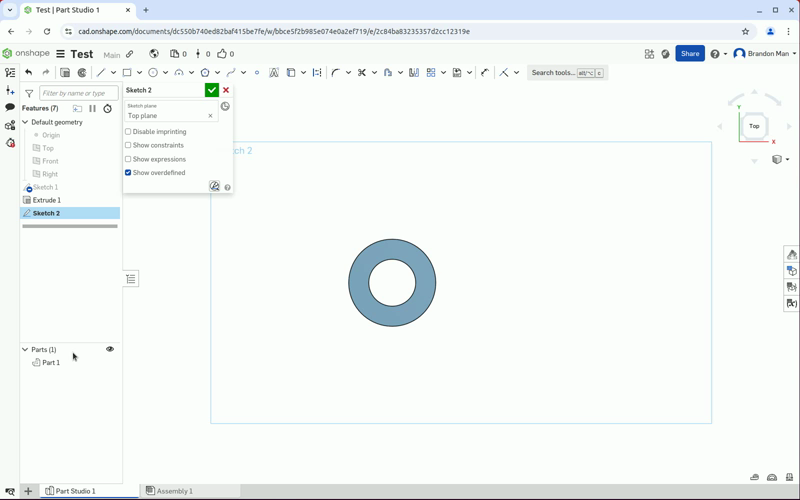
key(y)
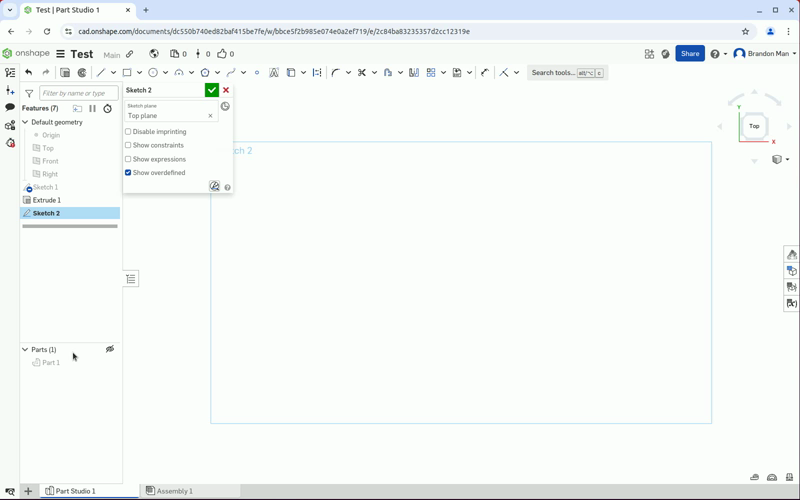
key(l)
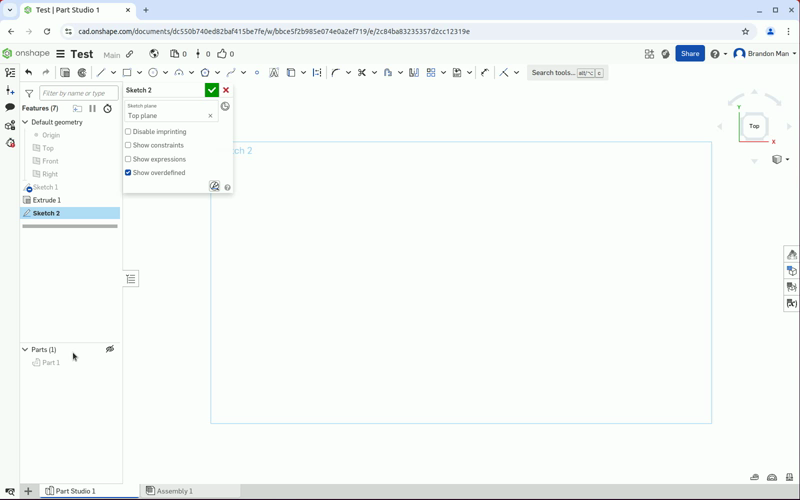
key_down(shift)
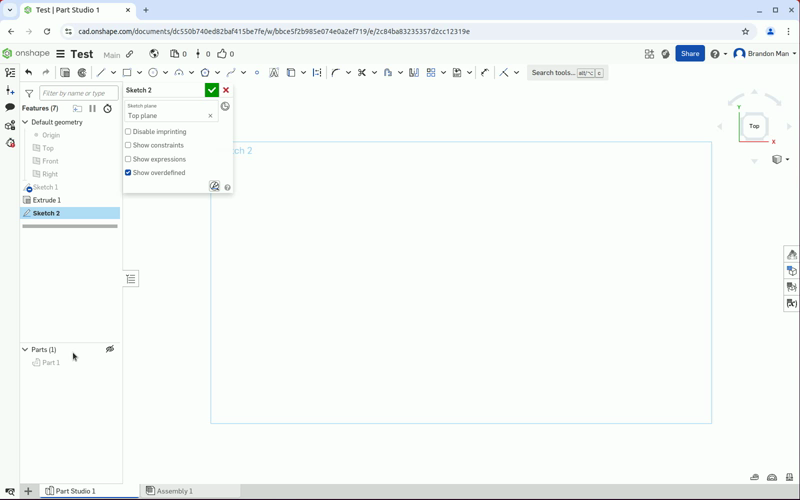
mouse_move(391, 326)
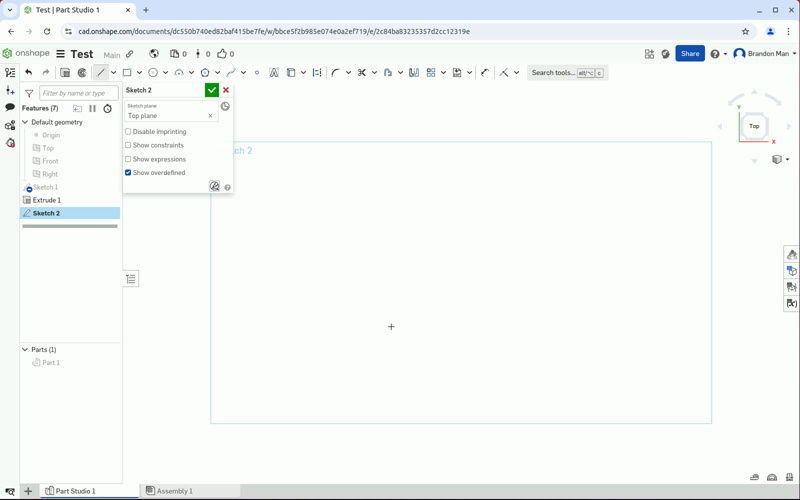
click(391, 326)
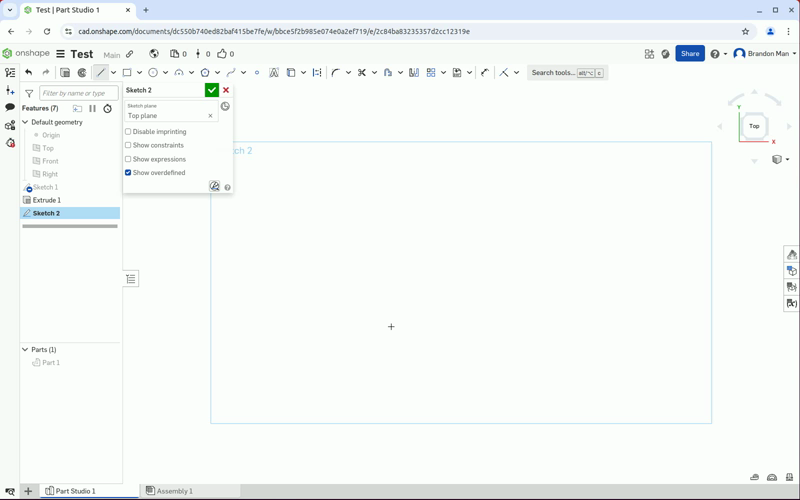
key_up(shift)
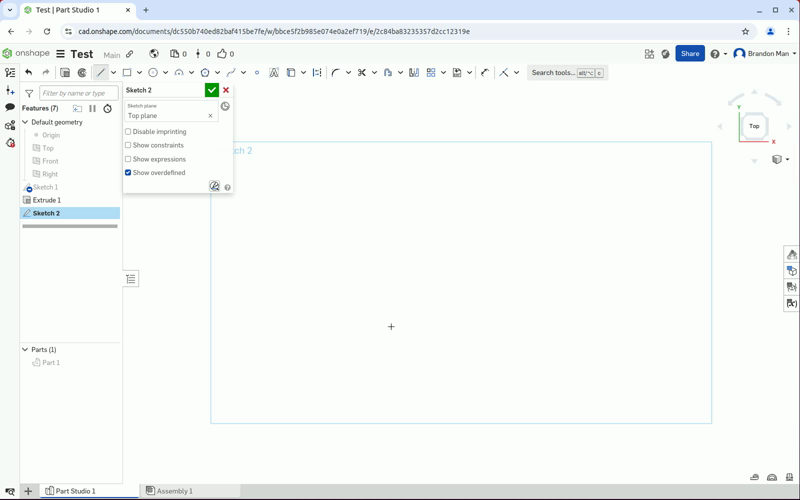
key_down(shift)
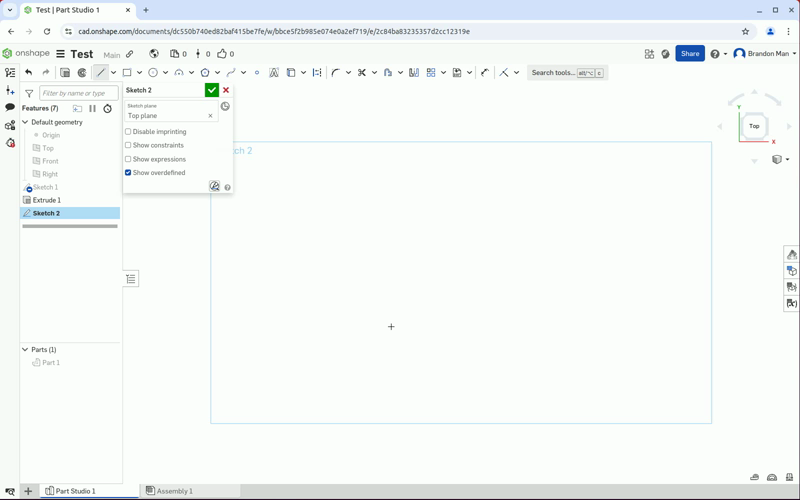
mouse_move(529, 324)
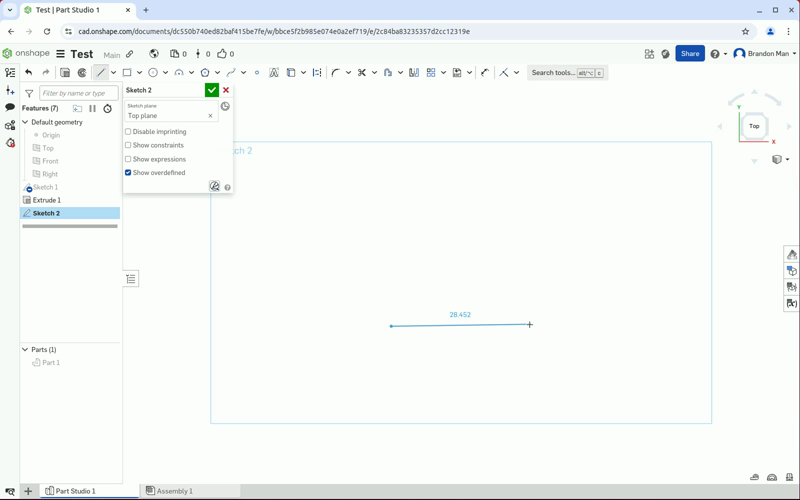
click(529, 324)
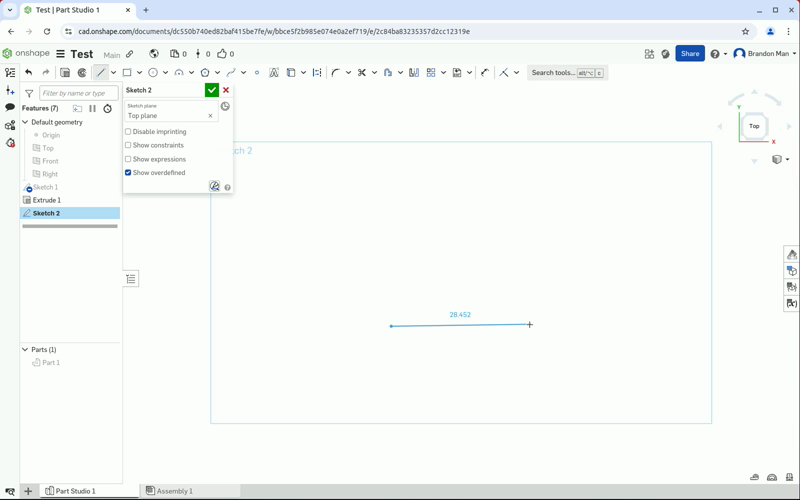
key_up(shift)
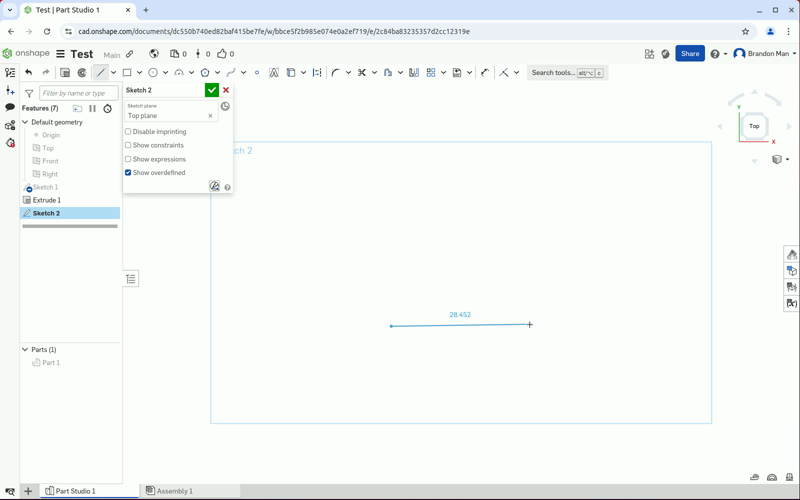
key(esc)
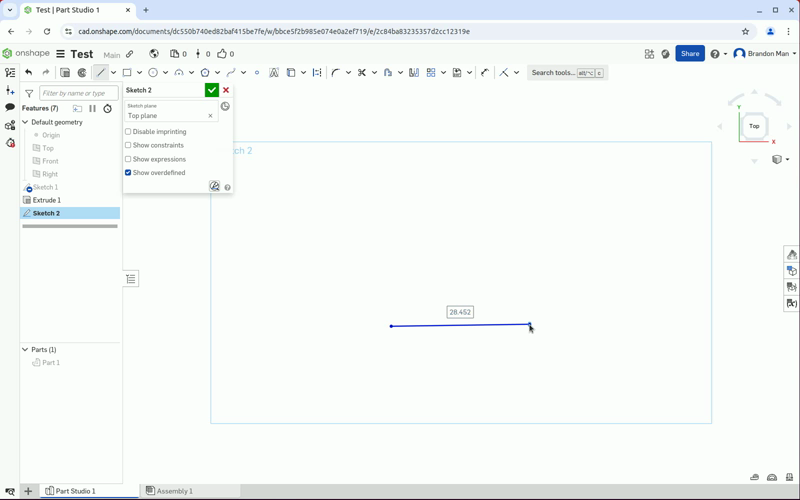
key(a)
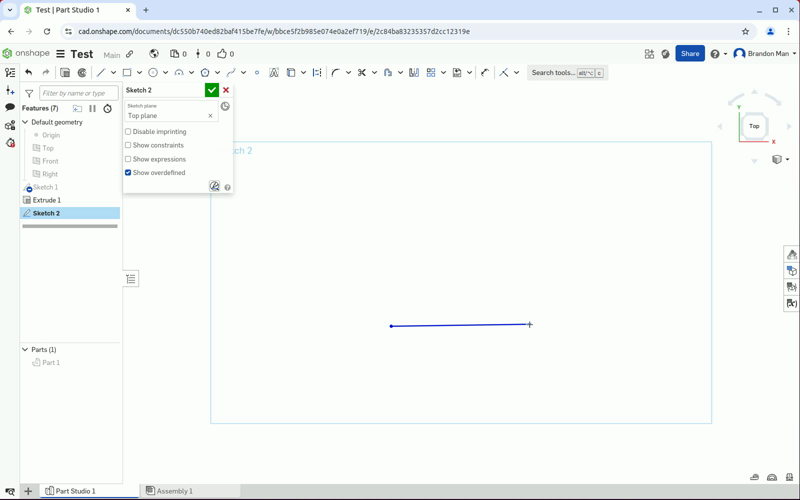
mouse_move(529, 324)
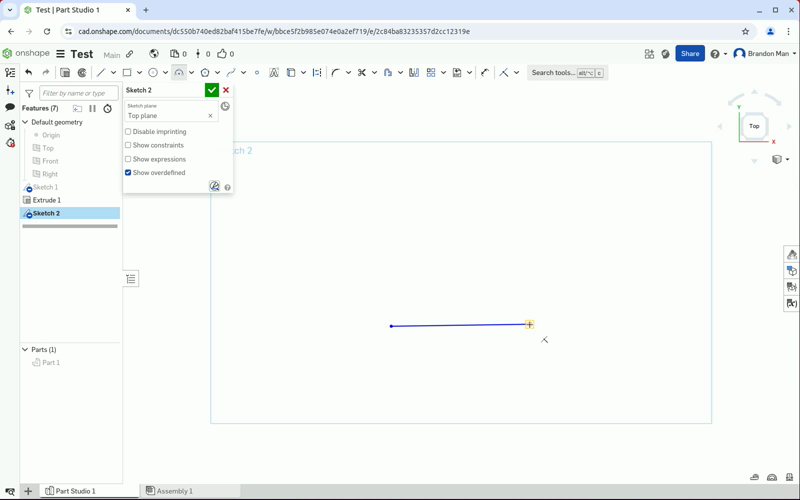
click(529, 324)
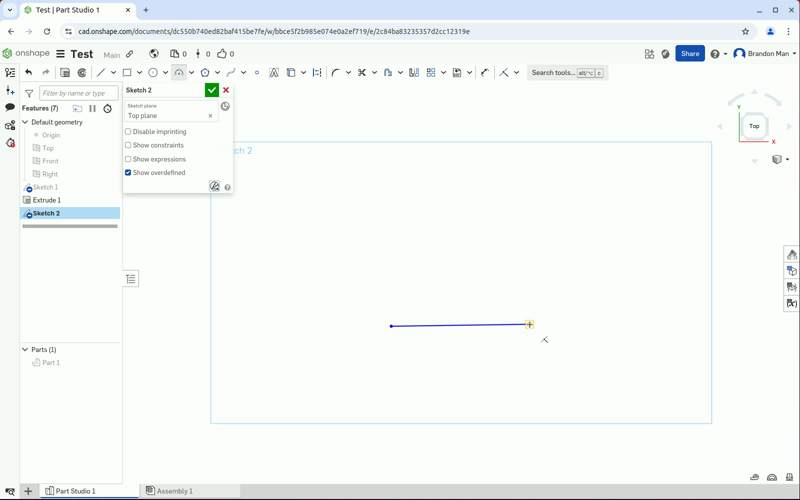
key_down(shift)
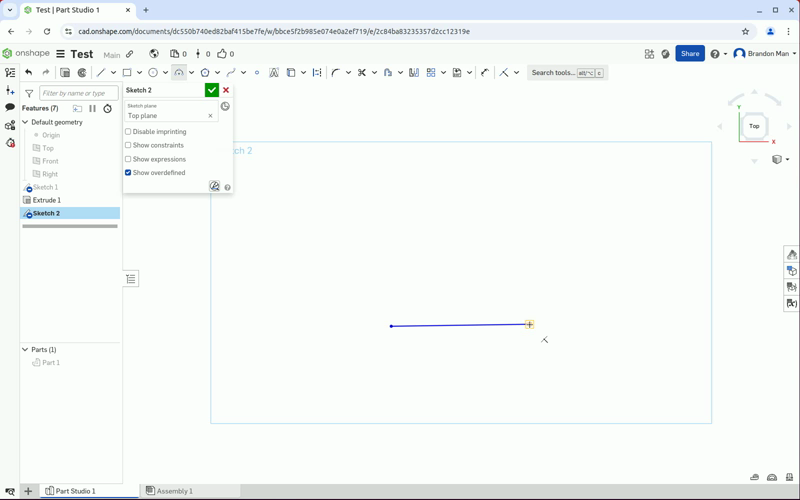
mouse_move(529, 241)
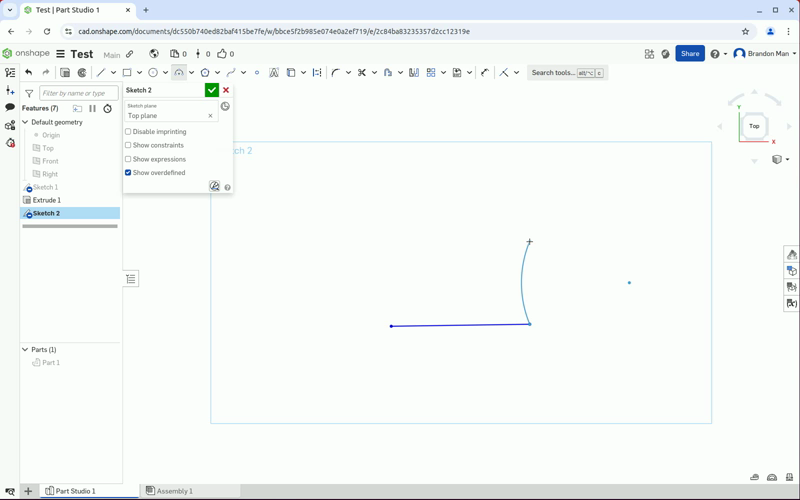
click(529, 241)
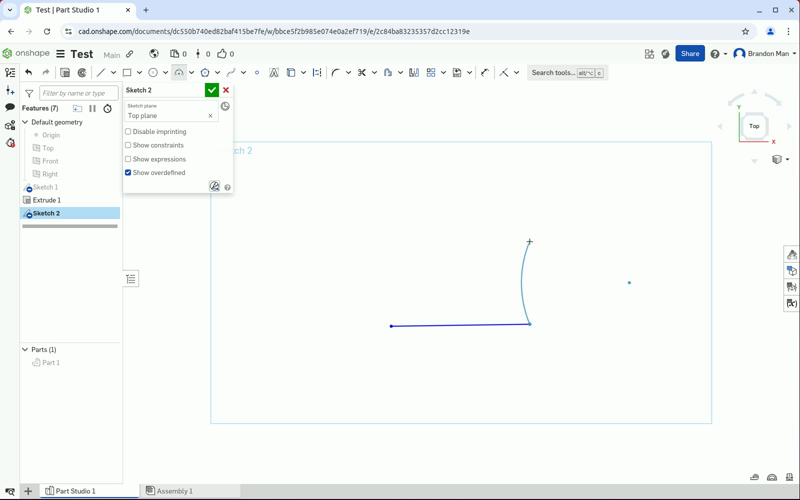
mouse_move(570, 282)
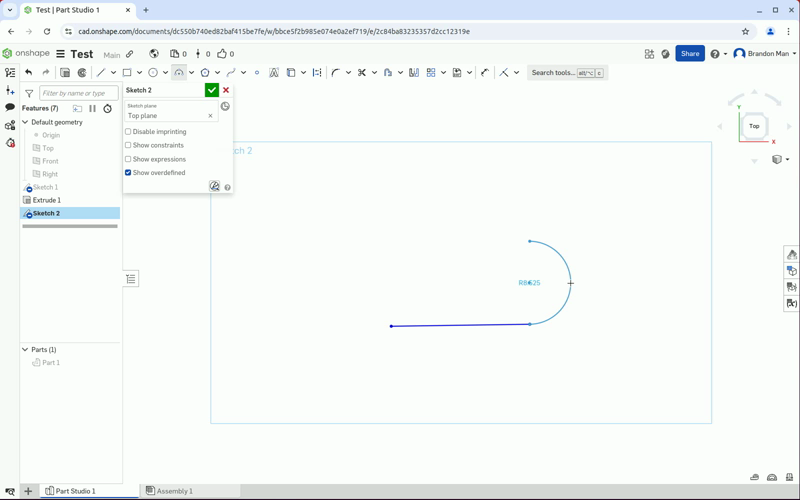
click(570, 282)
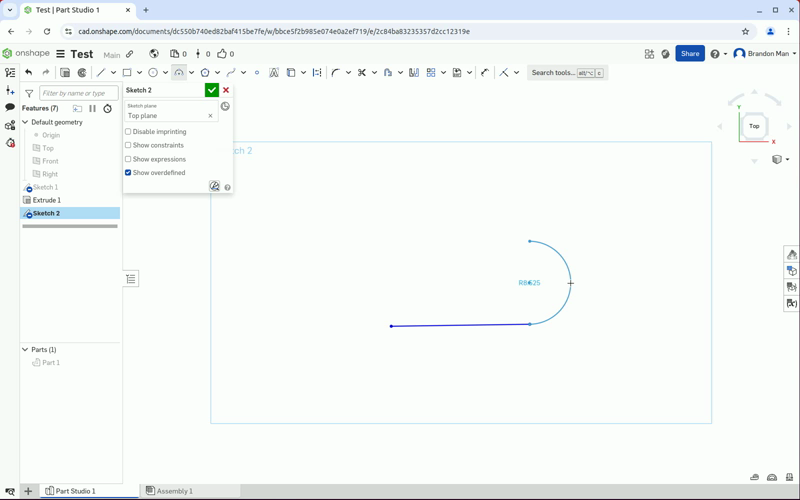
key_up(shift)
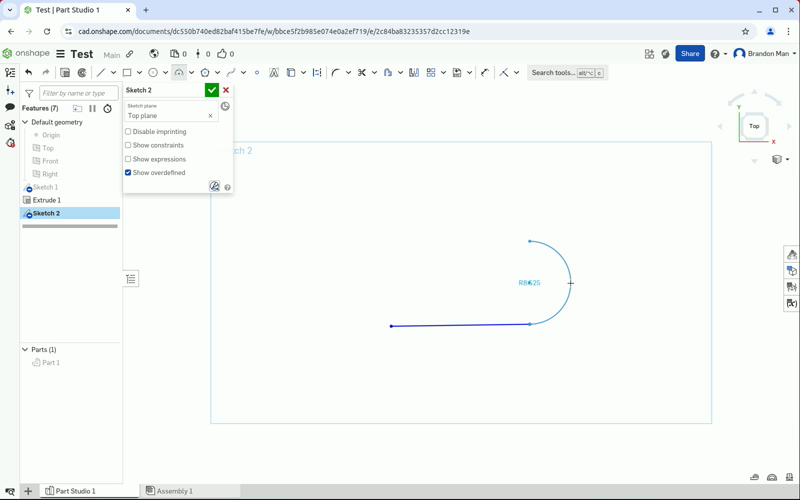
key(esc)
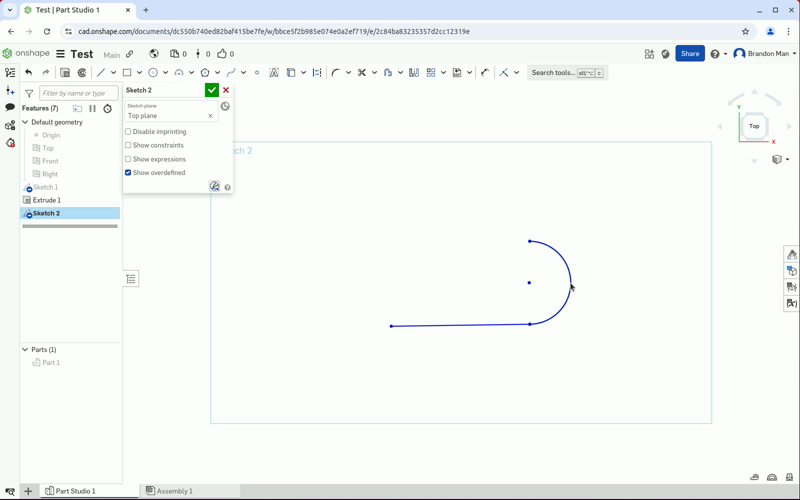
key(l)
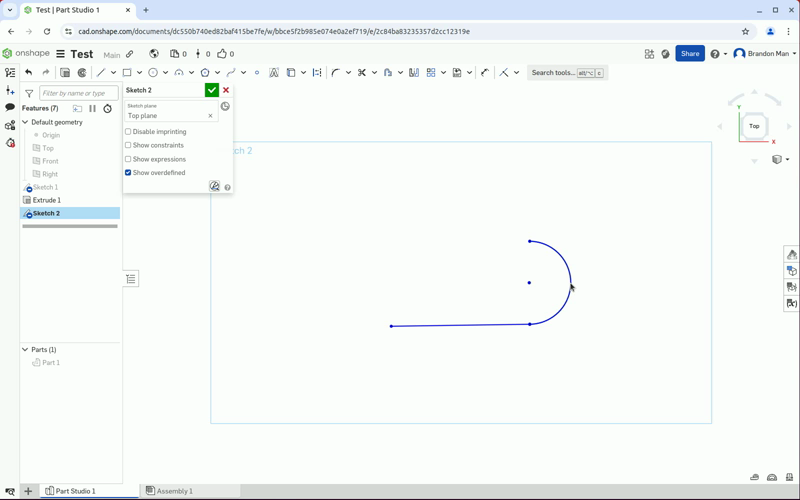
mouse_move(529, 241)
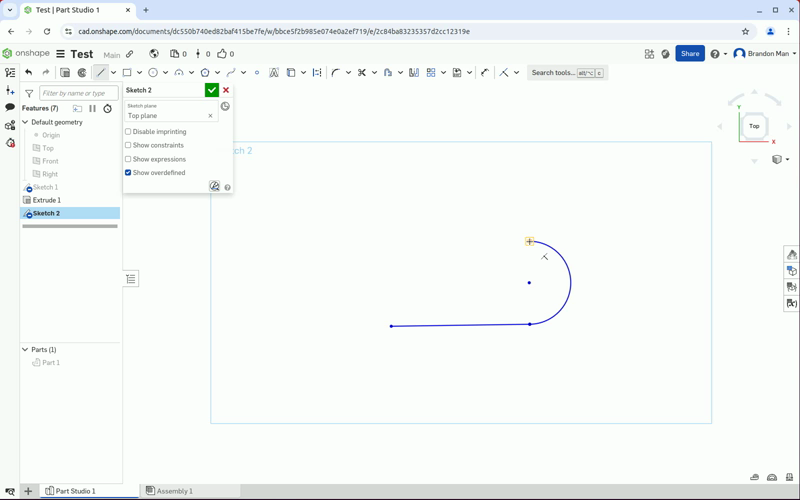
click(529, 241)
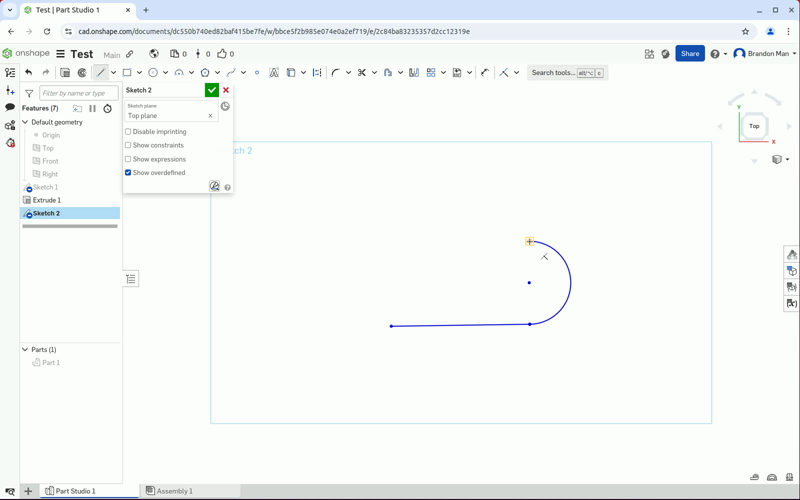
key_down(shift)
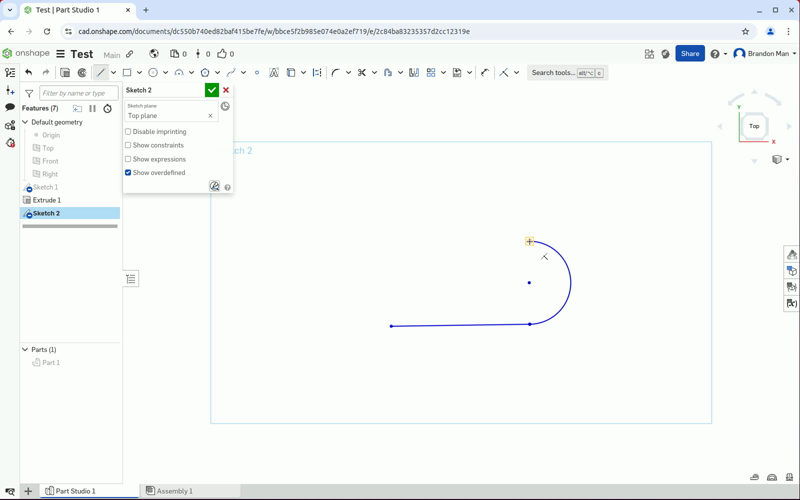
mouse_move(391, 241)
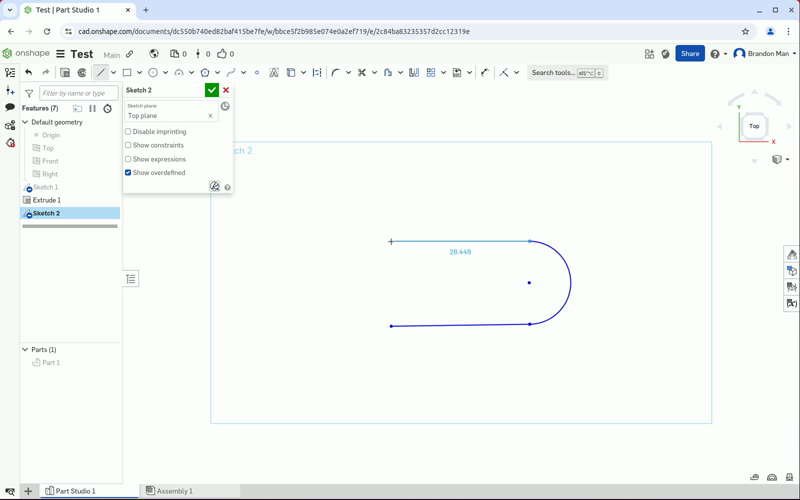
click(391, 241)
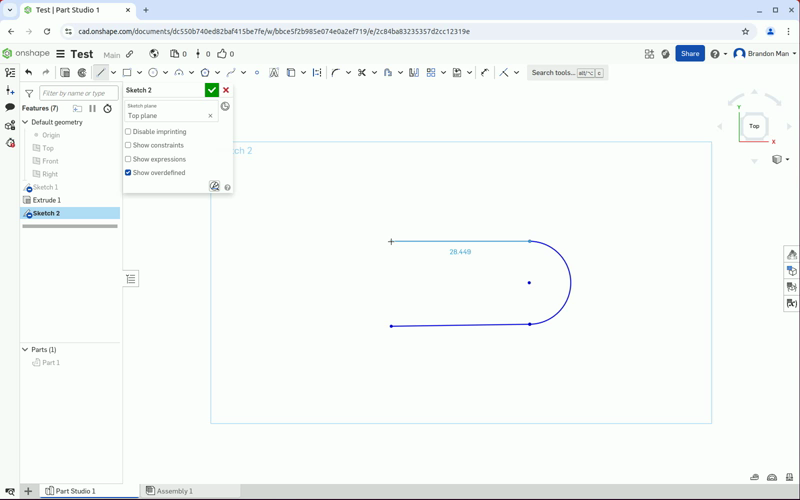
key_up(shift)
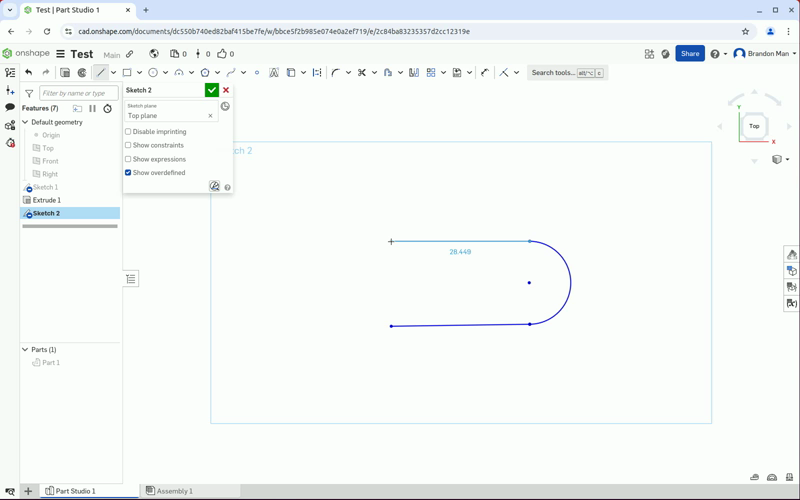
key(esc)
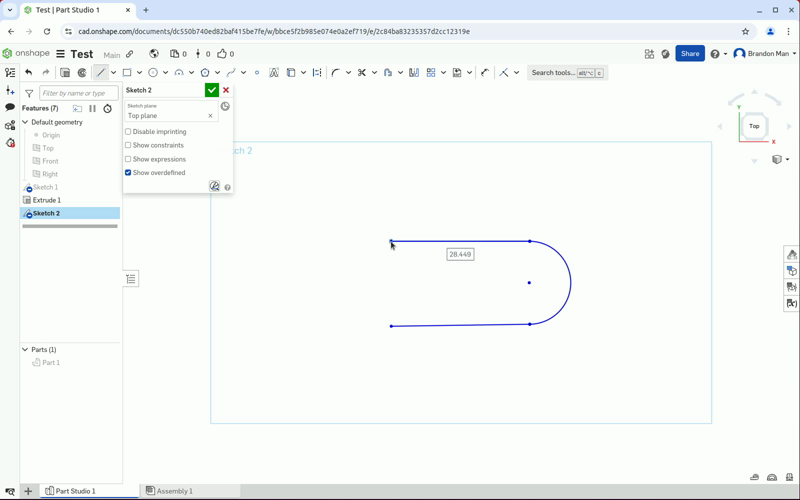
key(a)
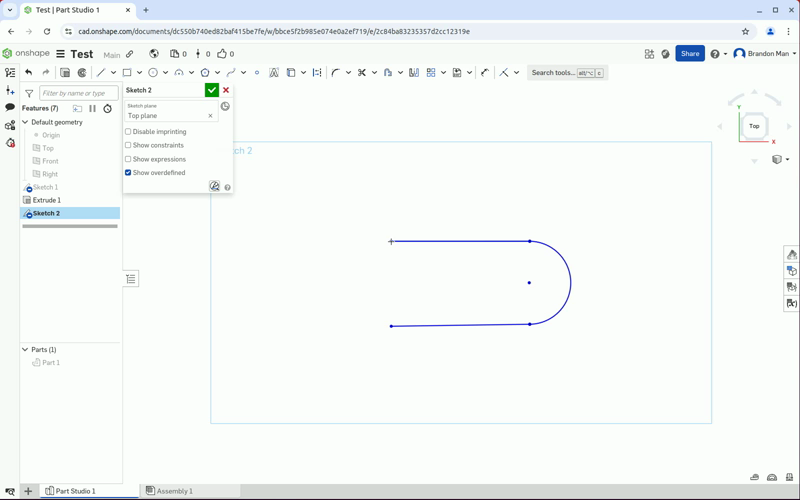
mouse_move(391, 241)
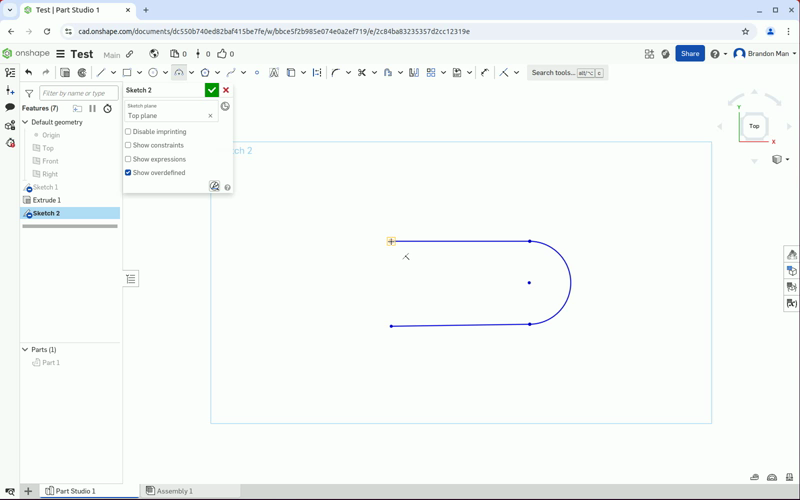
click(391, 241)
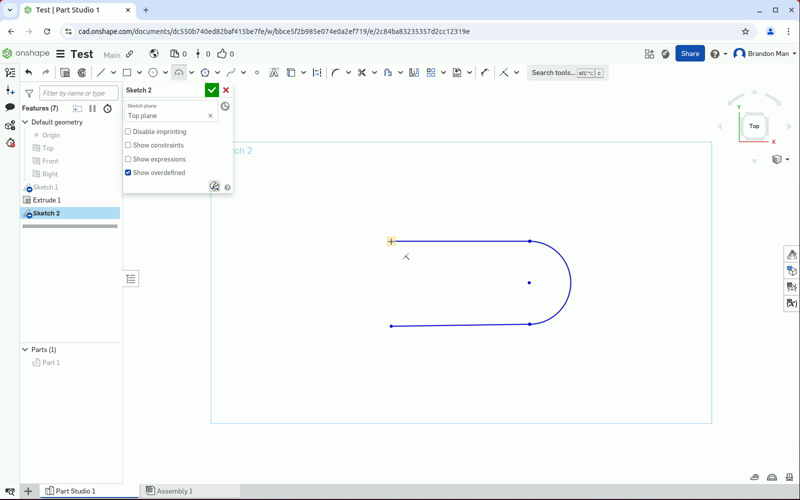
mouse_move(391, 326)
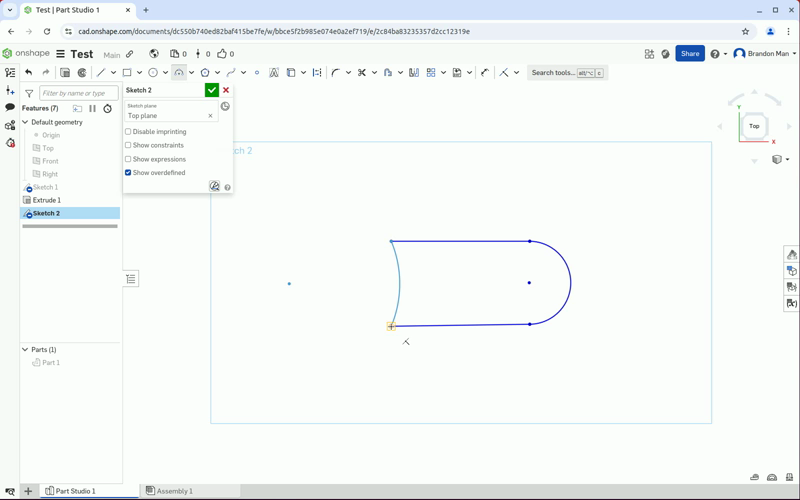
click(391, 326)
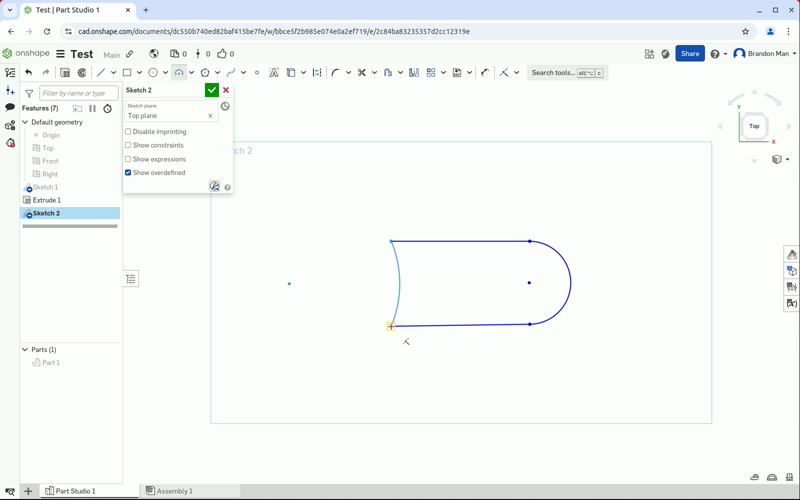
key_down(shift)
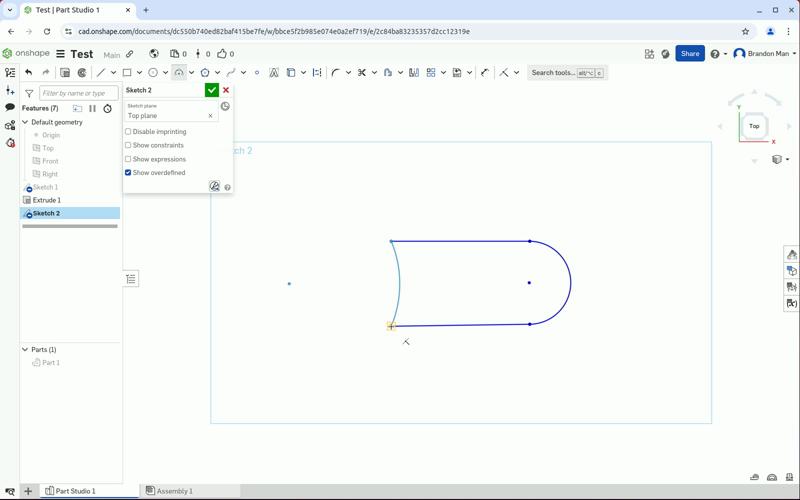
mouse_move(433, 283)
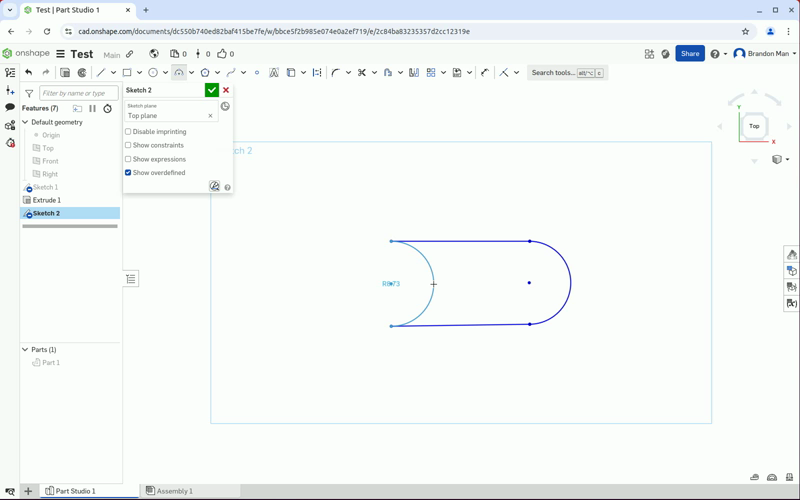
click(433, 283)
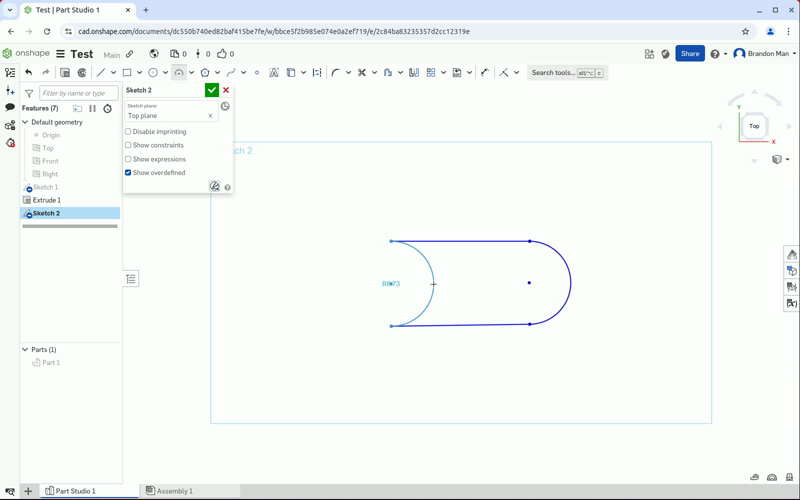
key_up(shift)
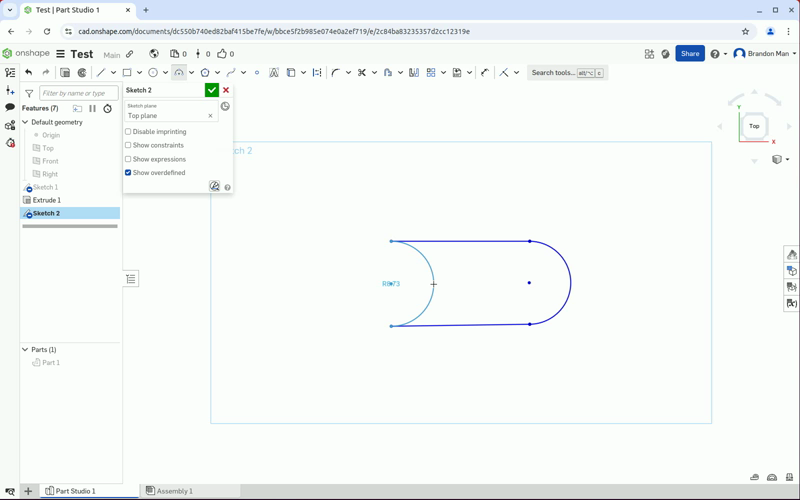
key(esc)
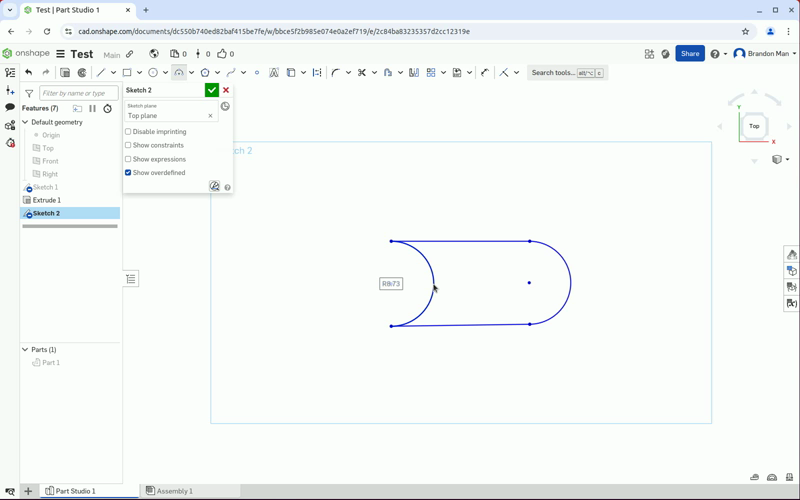
key(c)
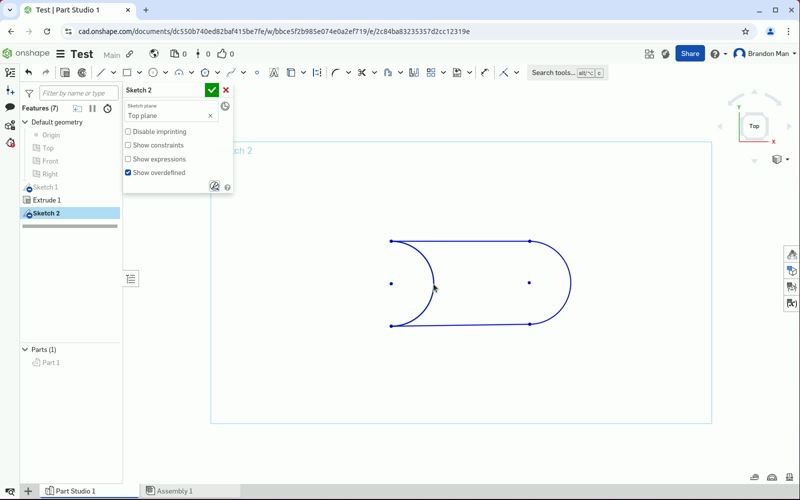
key_down(shift)
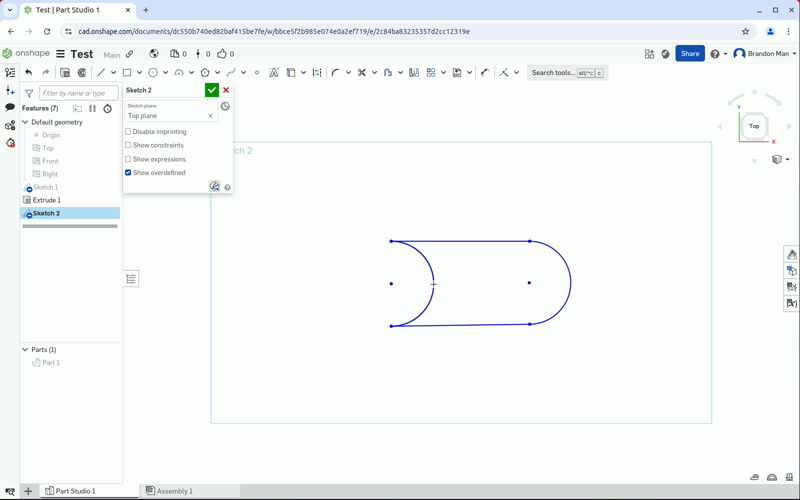
mouse_move(529, 282)
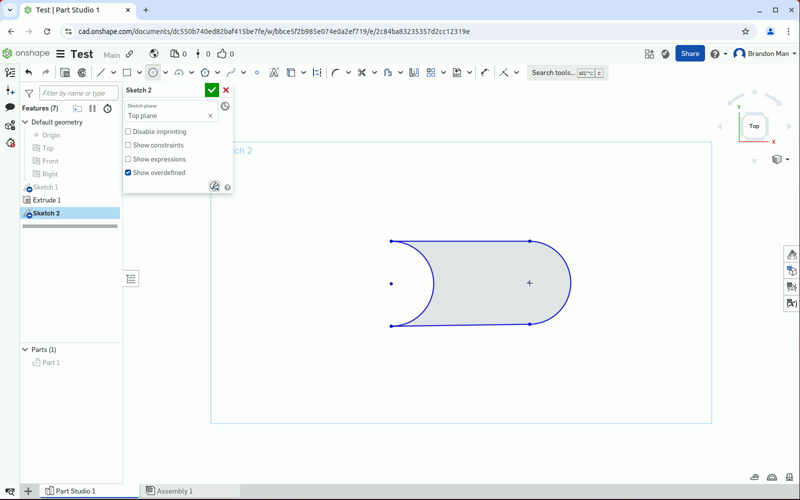
scroll(6)
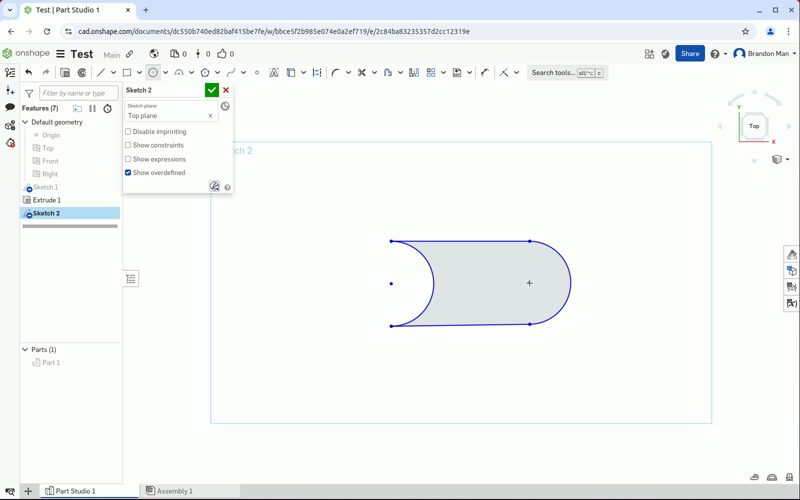
scroll(6)
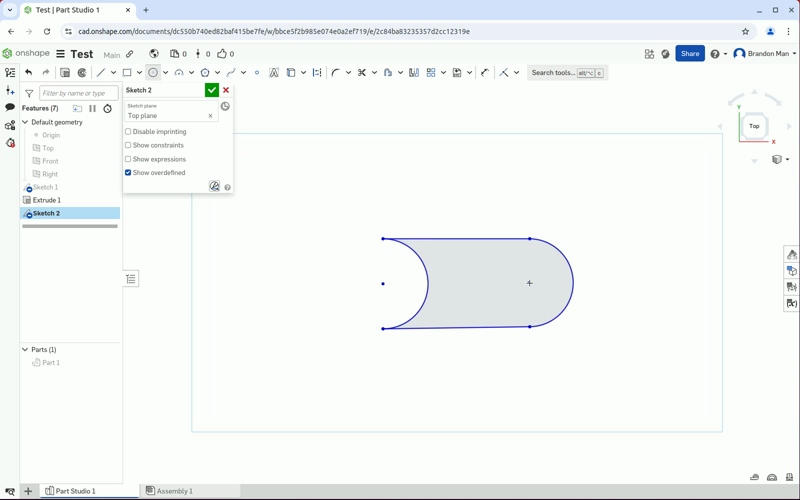
scroll(6)
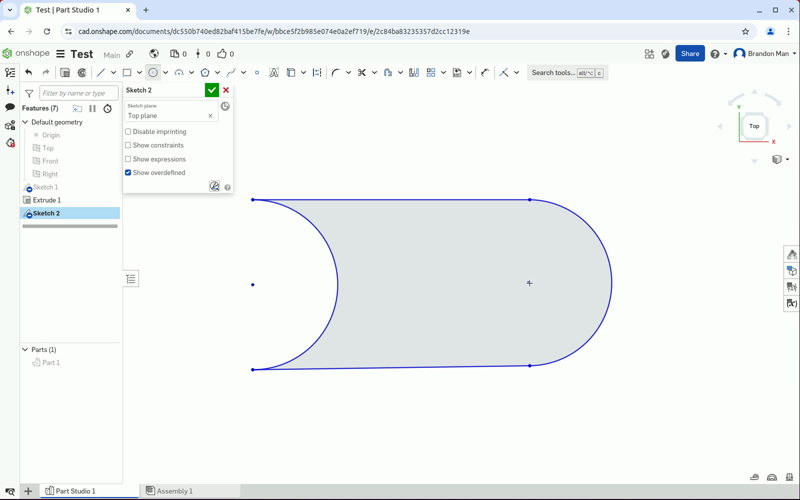
scroll(6)
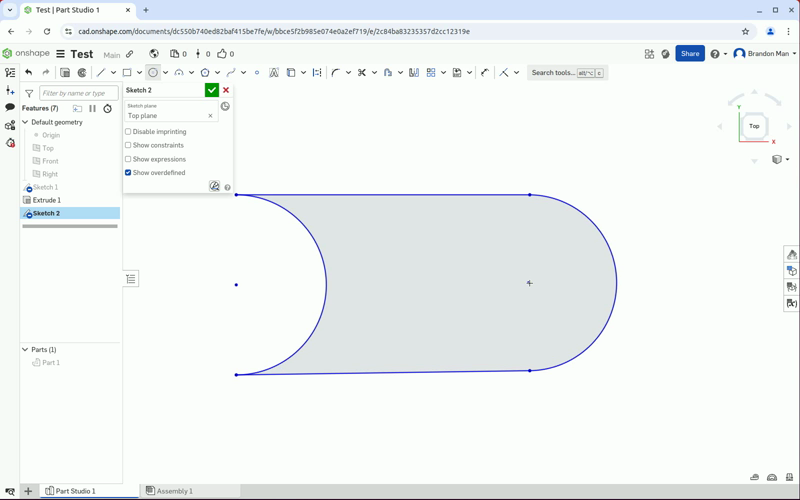
scroll(6)
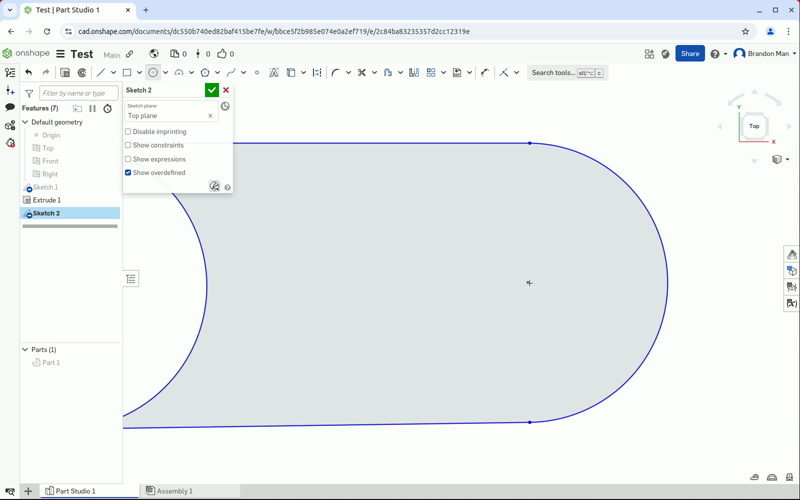
scroll(6)
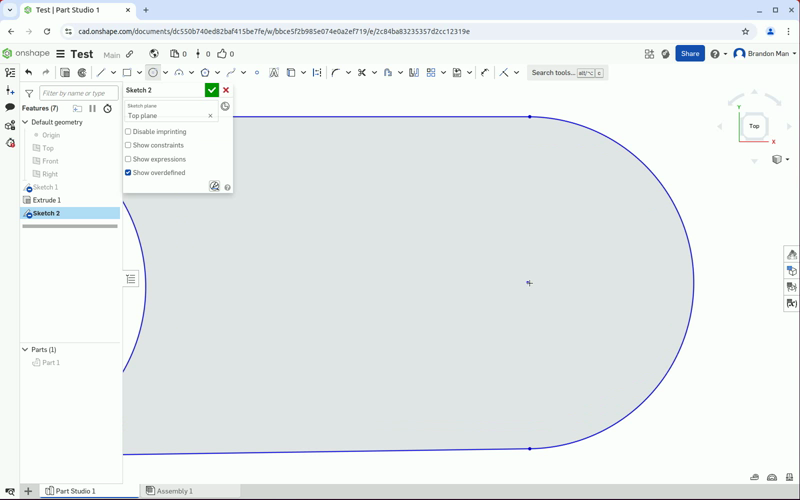
scroll(6)
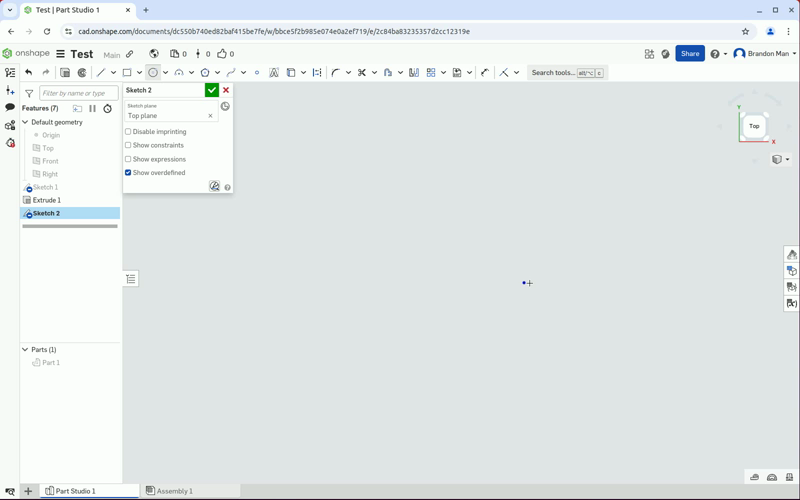
click(529, 282)
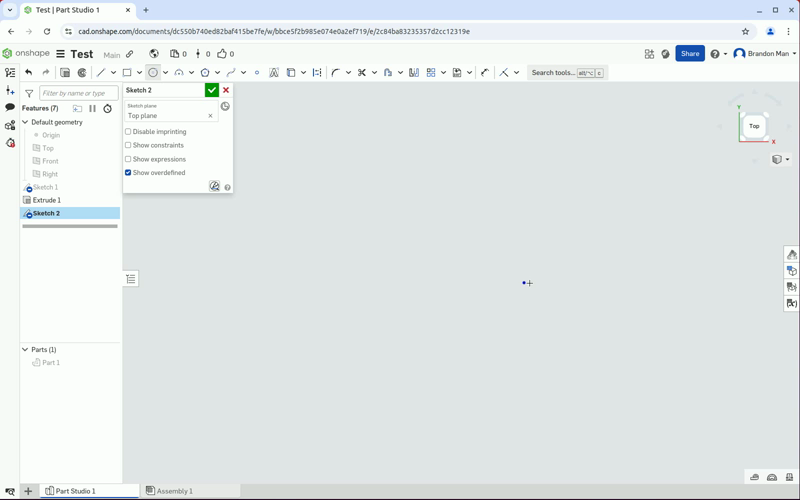
scroll(-6)
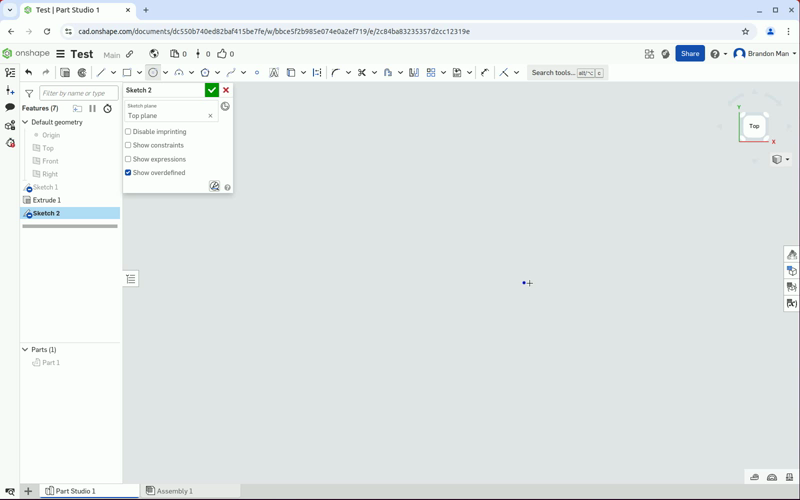
scroll(-6)
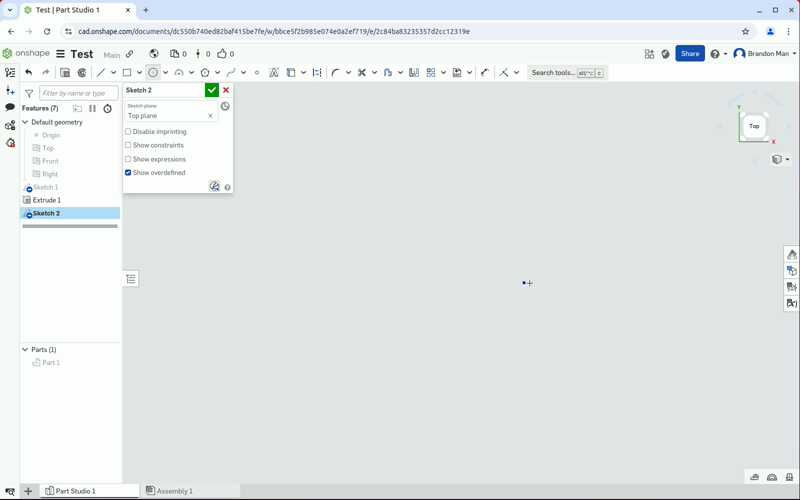
scroll(-6)
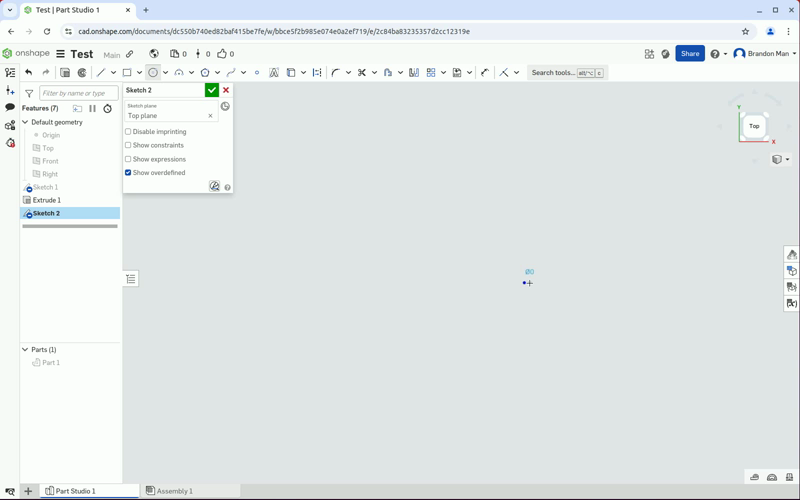
scroll(-6)
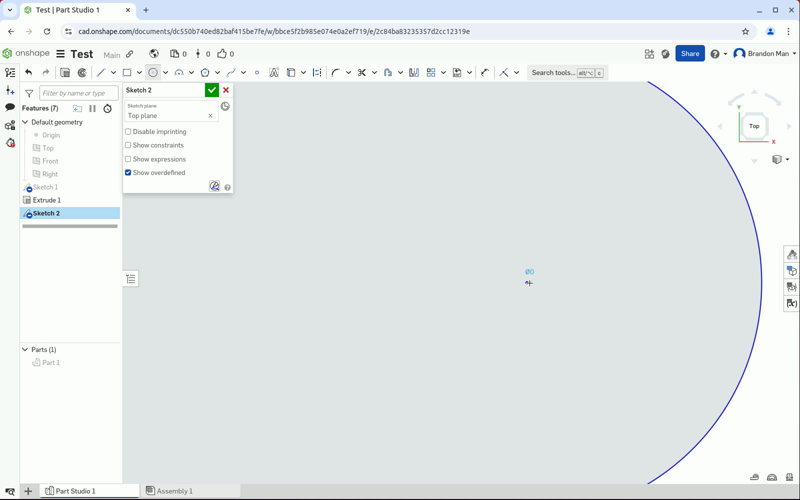
scroll(-6)
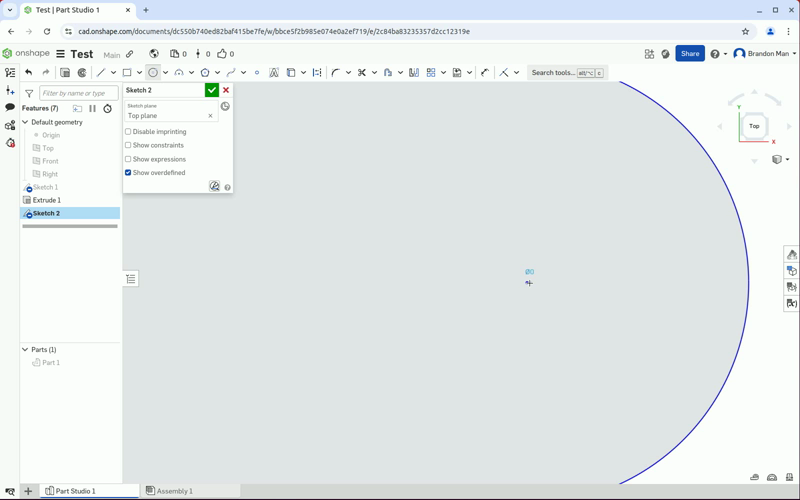
scroll(-6)
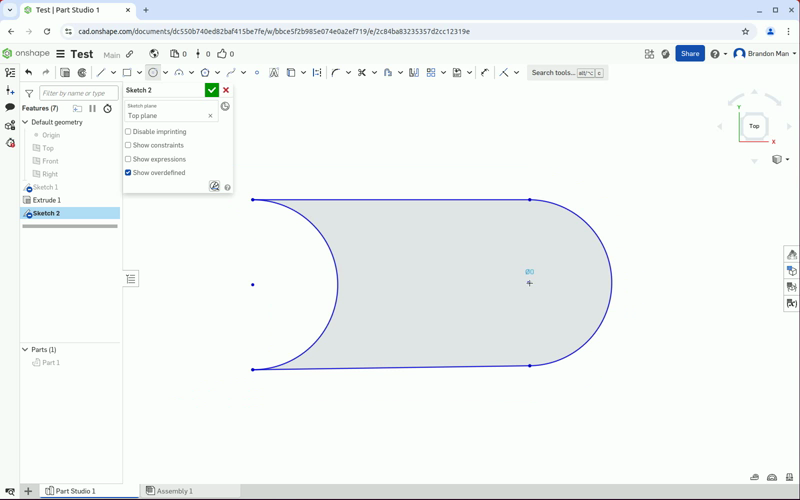
scroll(-6)
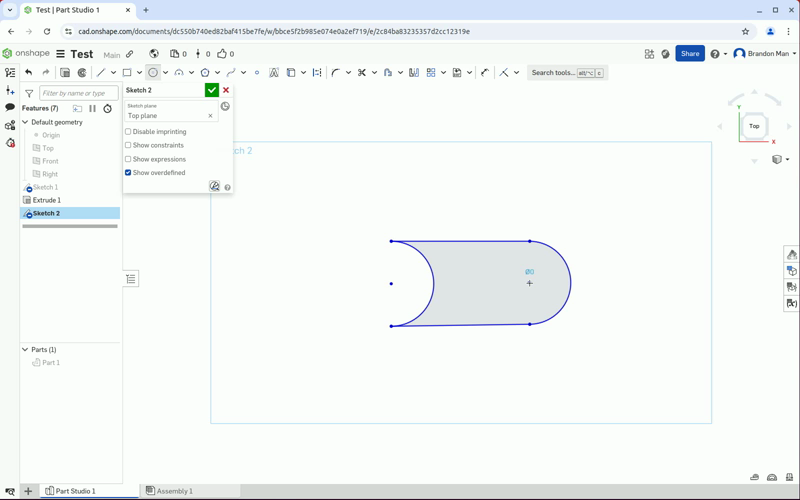
key_up(shift)
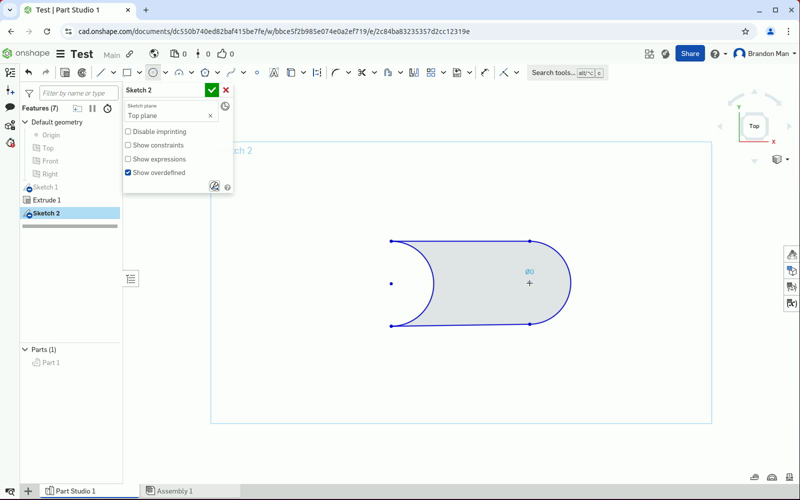
mouse_move(554, 282)
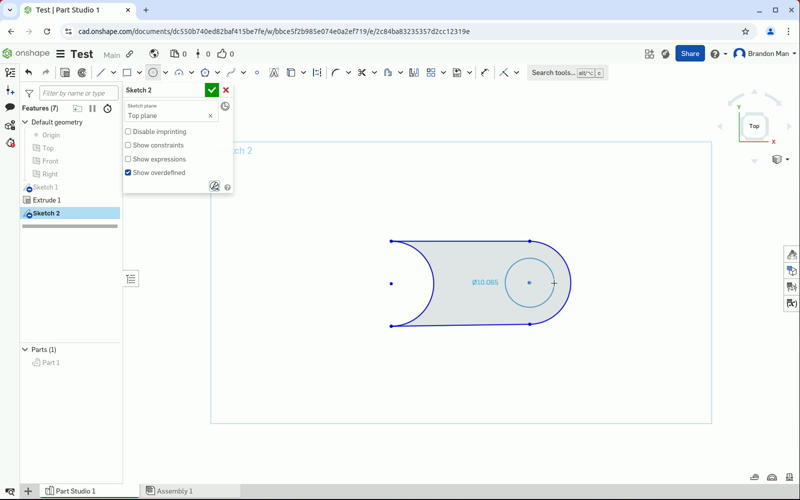
click(554, 282)
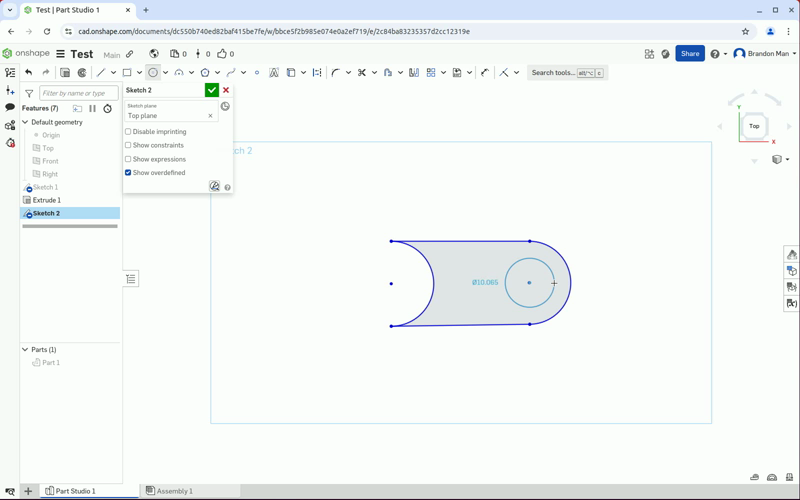
key(esc)
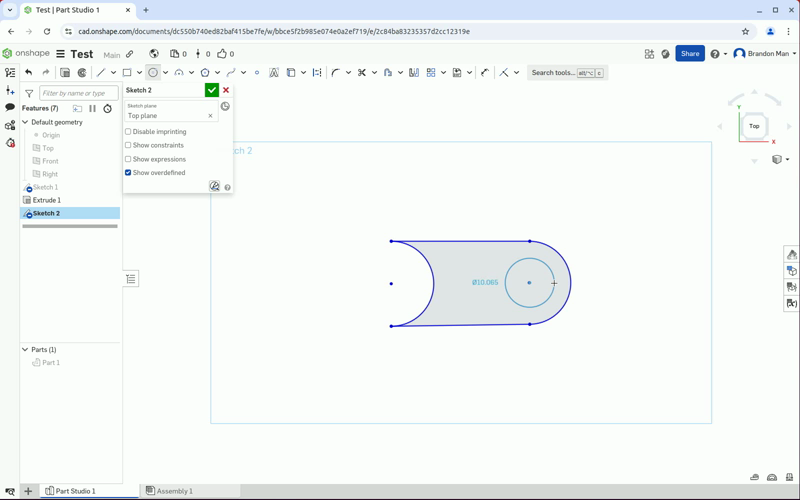
mouse_move(496, 255)
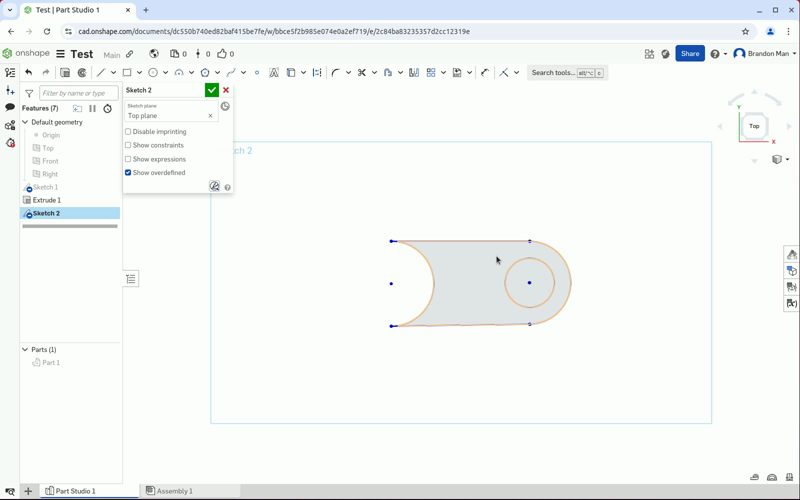
click(496, 255)
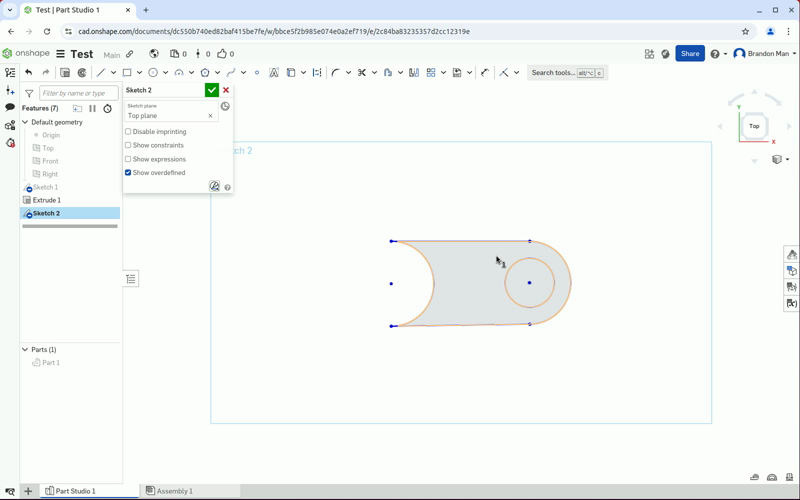
mouse_move(73, 352)
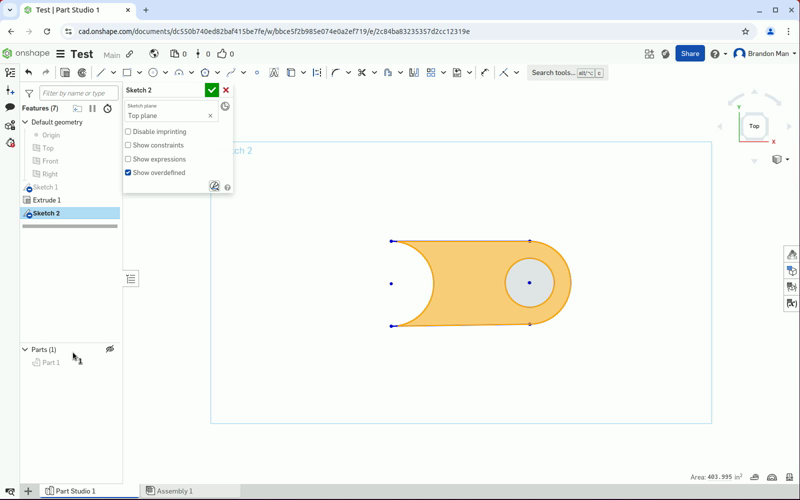
key(shift+y)
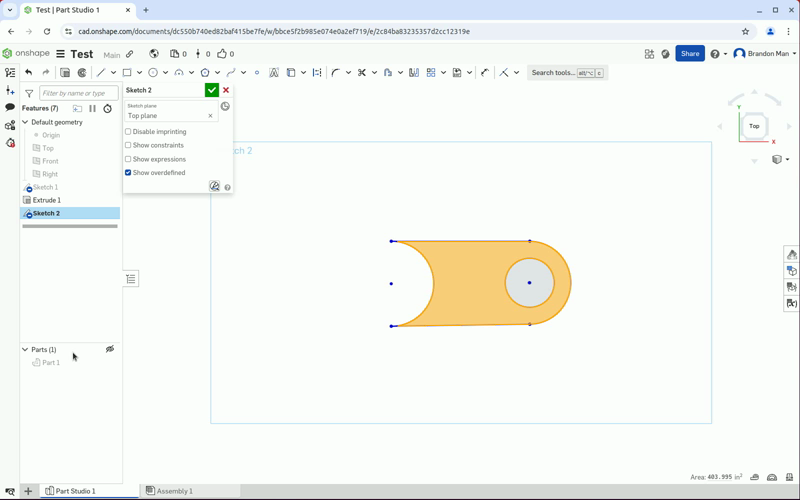
key(shift+e)
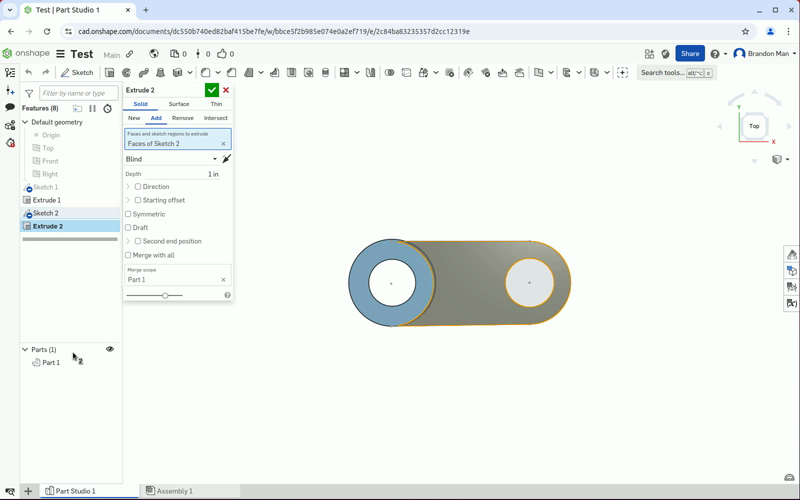
mouse_move(143, 106)
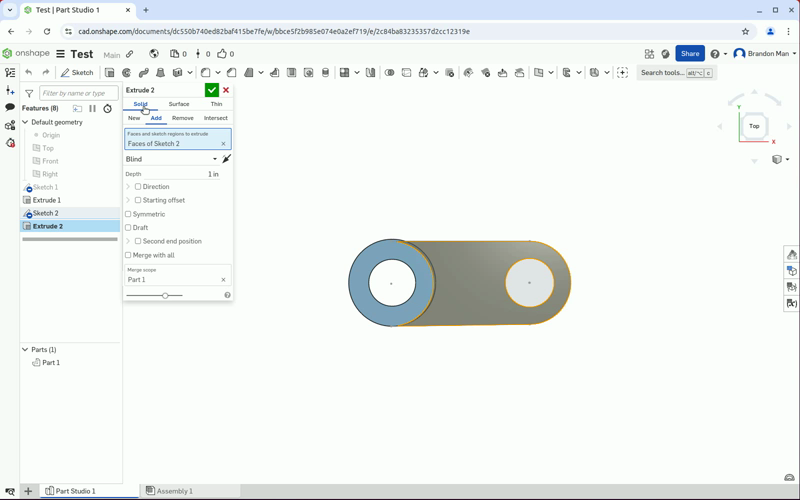
click(143, 106)
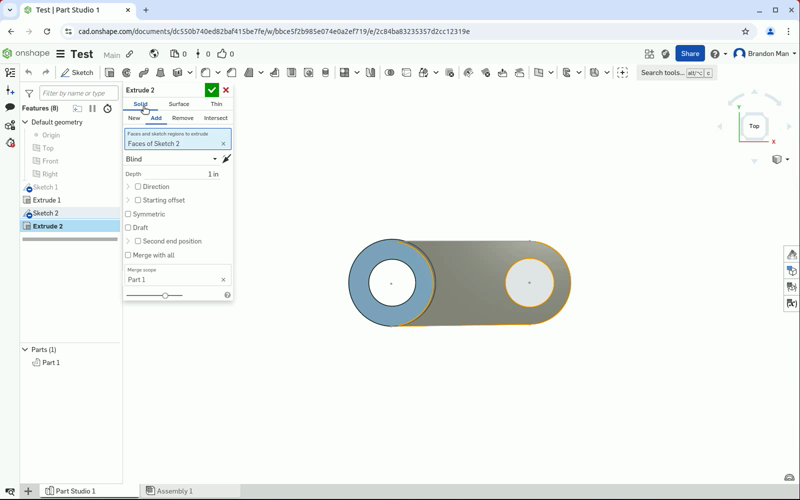
mouse_move(137, 120)
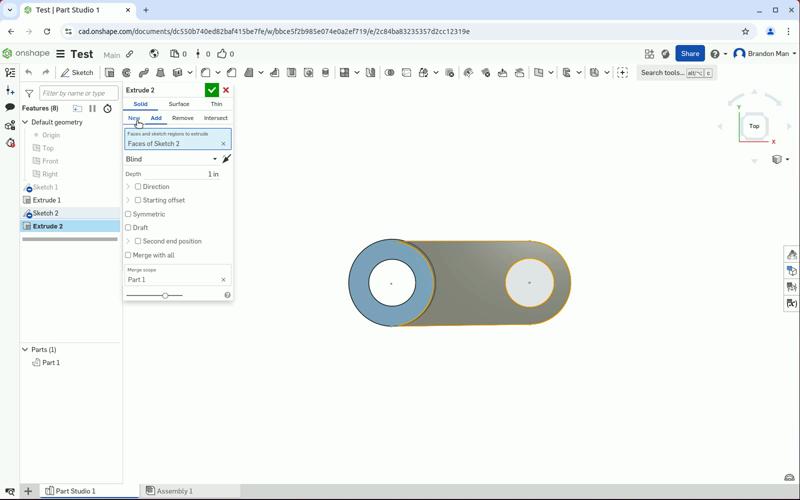
click(137, 120)
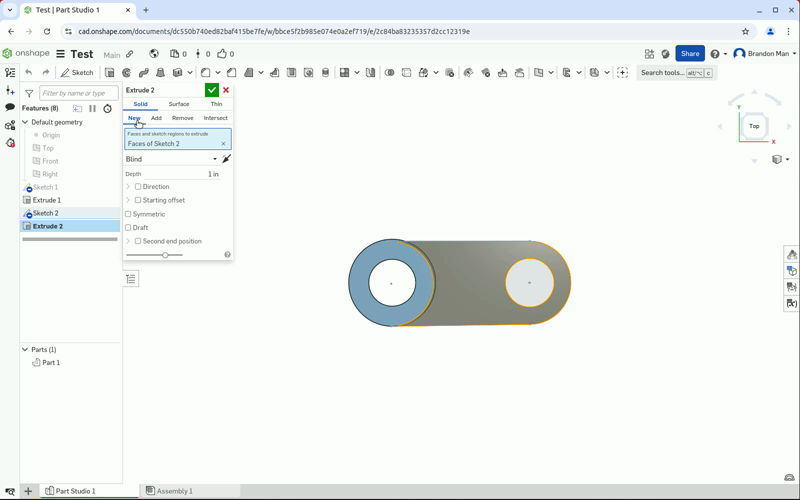
key(tab, 4)
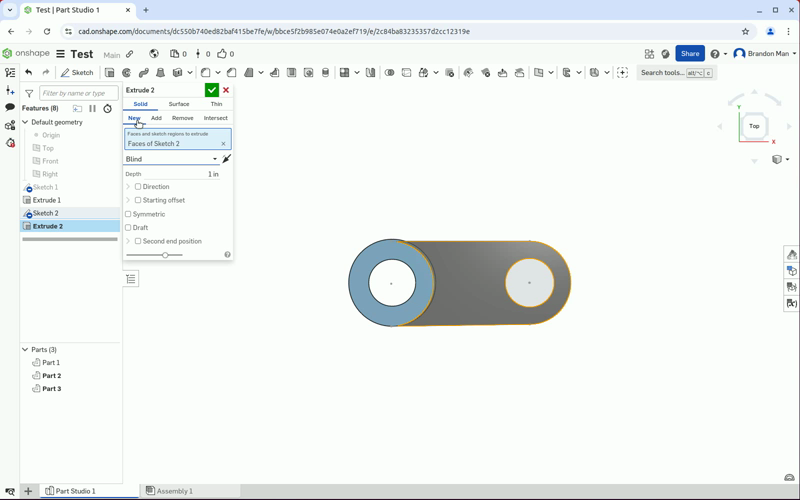
text(7.703)
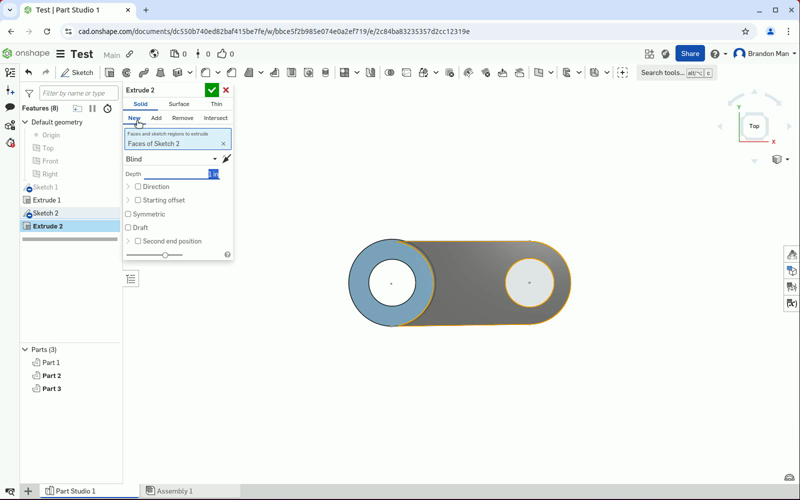
key(enter)
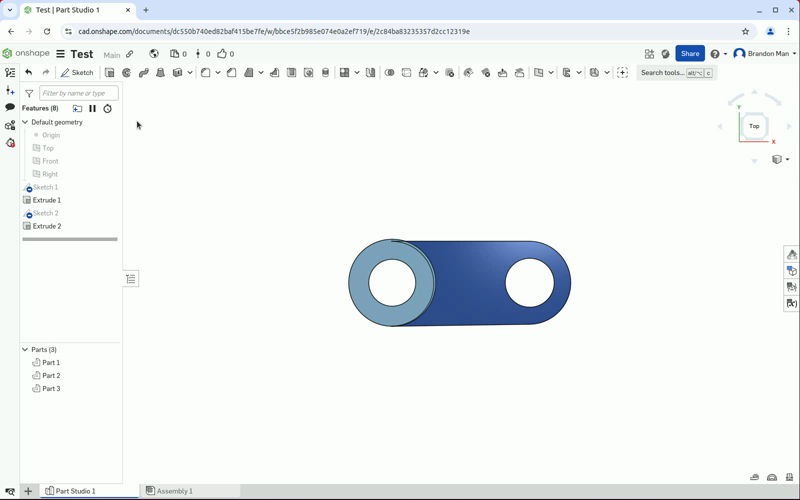
key(shift+h)
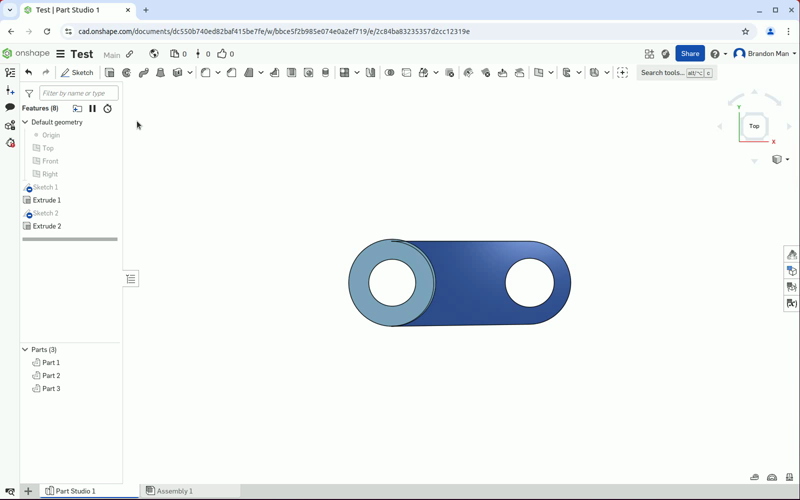
key(shift+h)
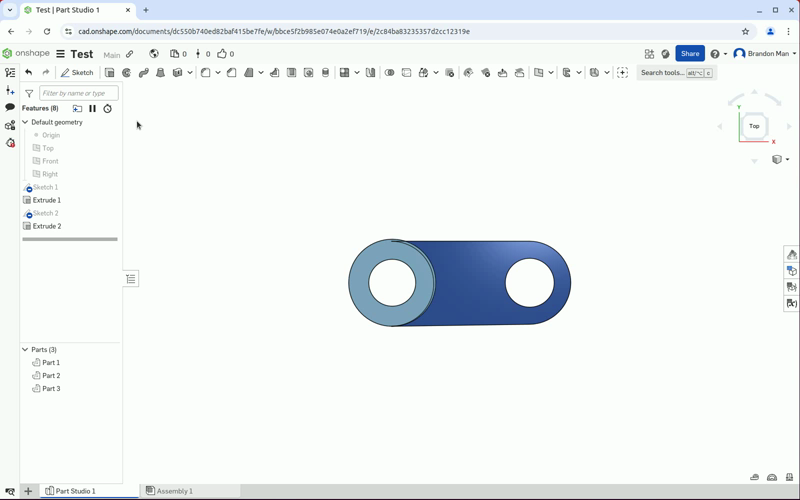
mouse_move(73, 189)
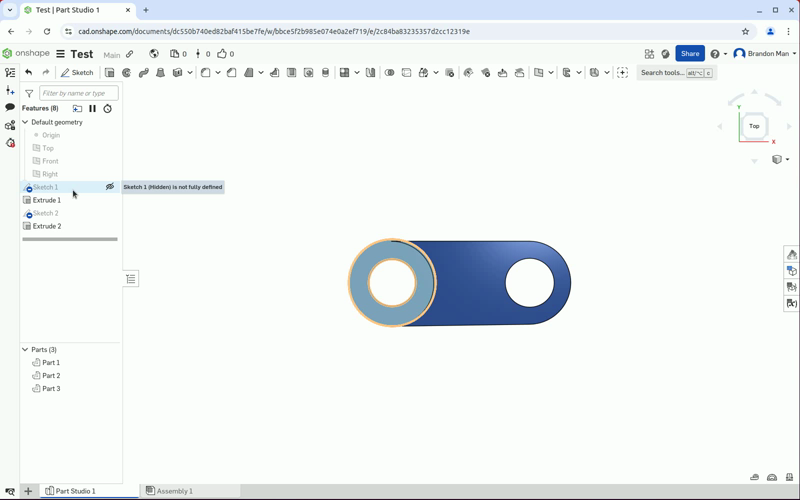
click(73, 189)
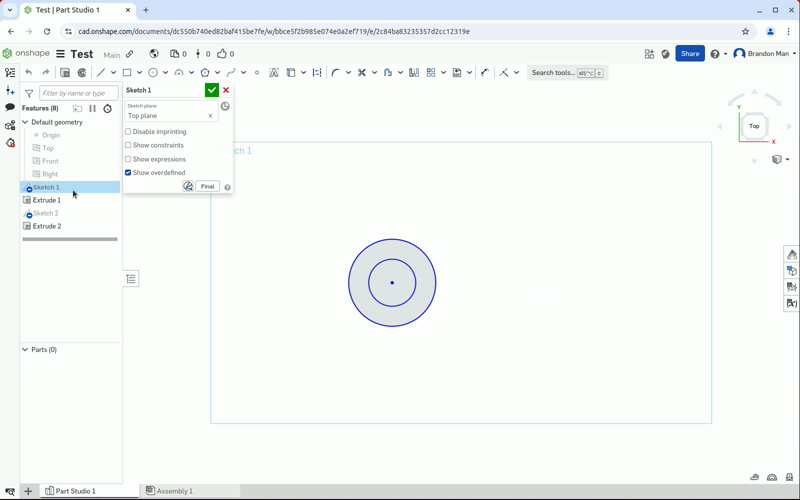
mouse_move(229, 92)
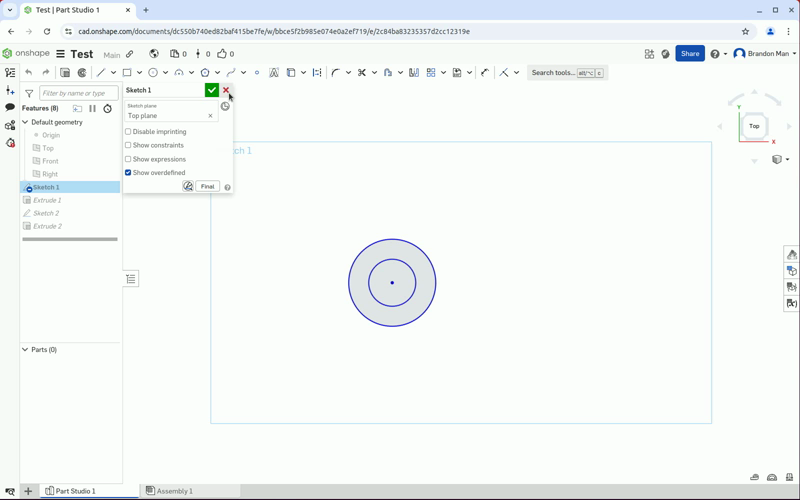
click(229, 92)
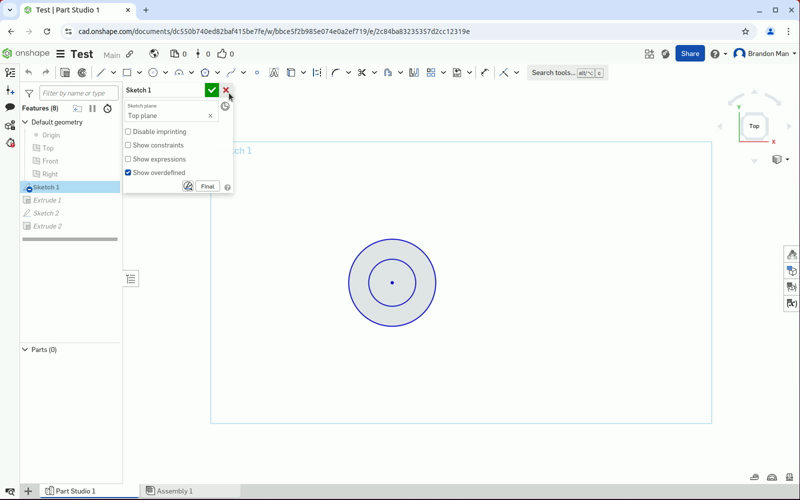
key(shift+s)
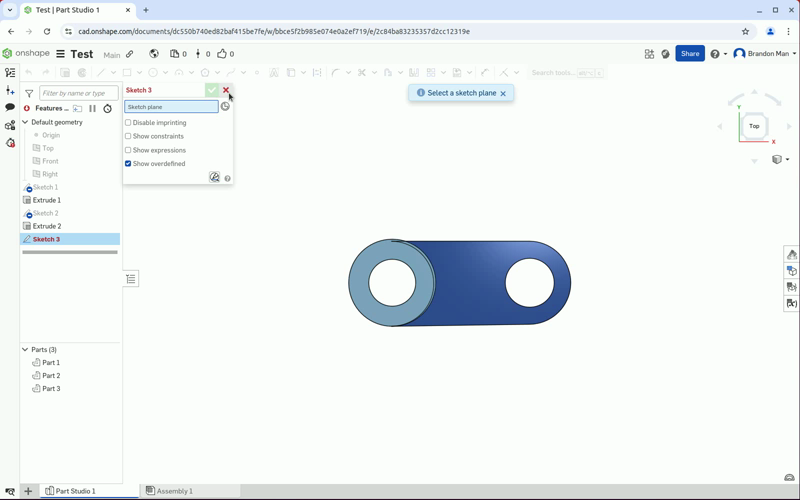
mouse_move(73, 150)
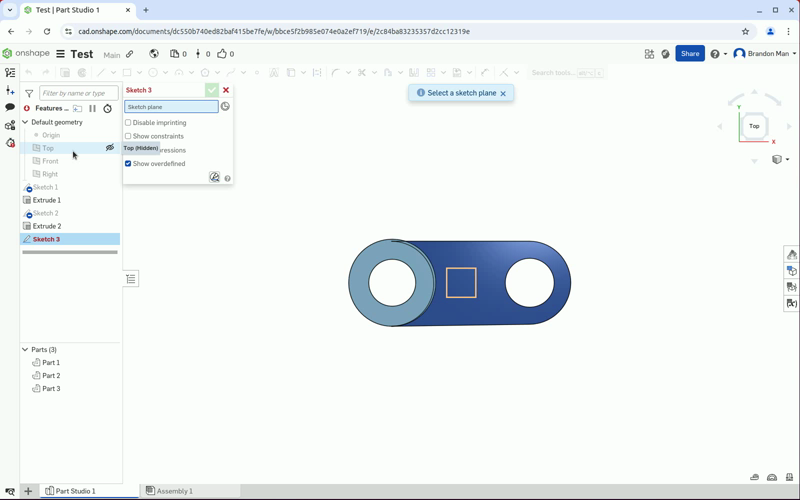
click(73, 150)
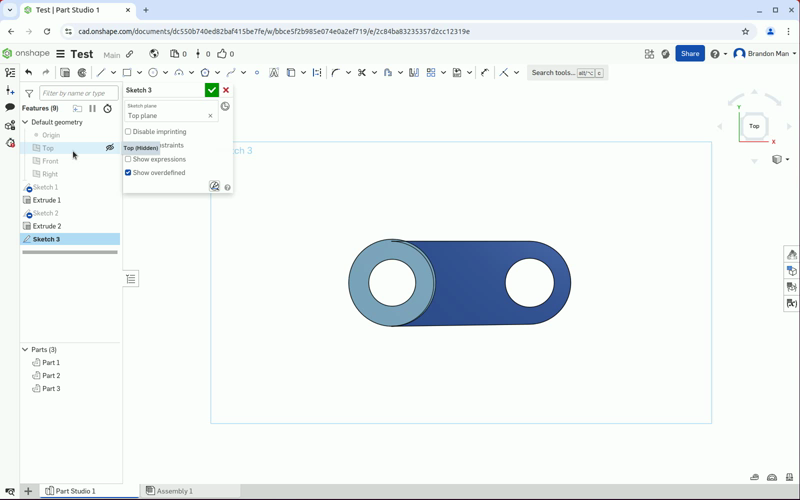
mouse_move(73, 352)
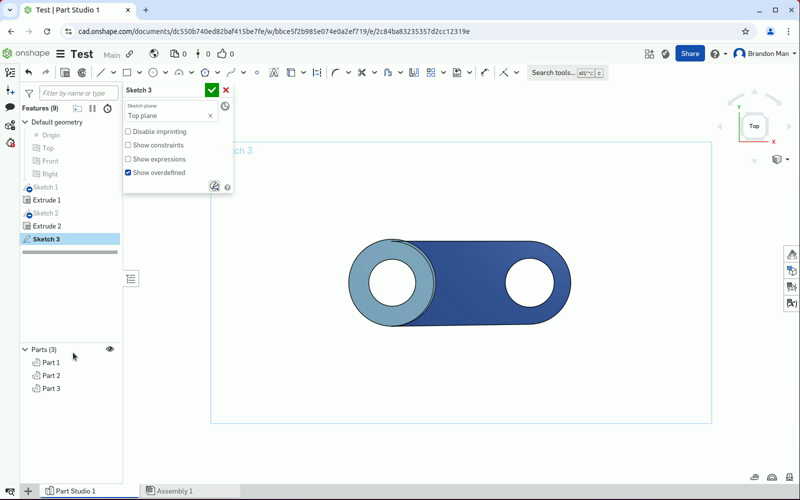
key(y)
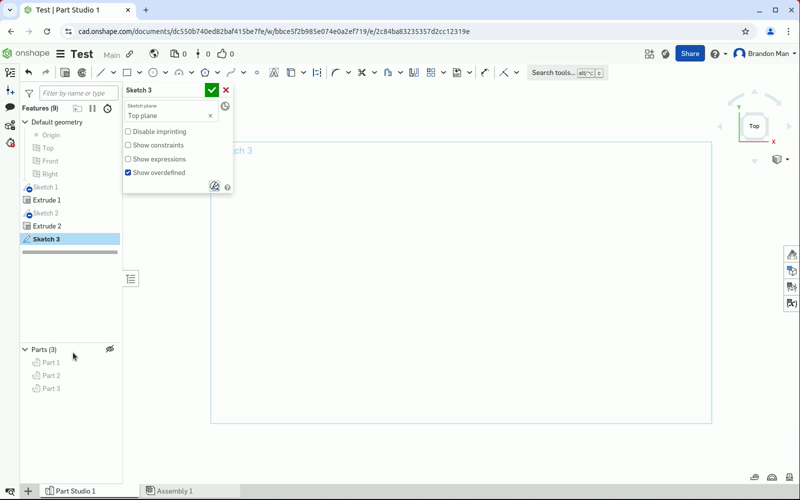
key(c)
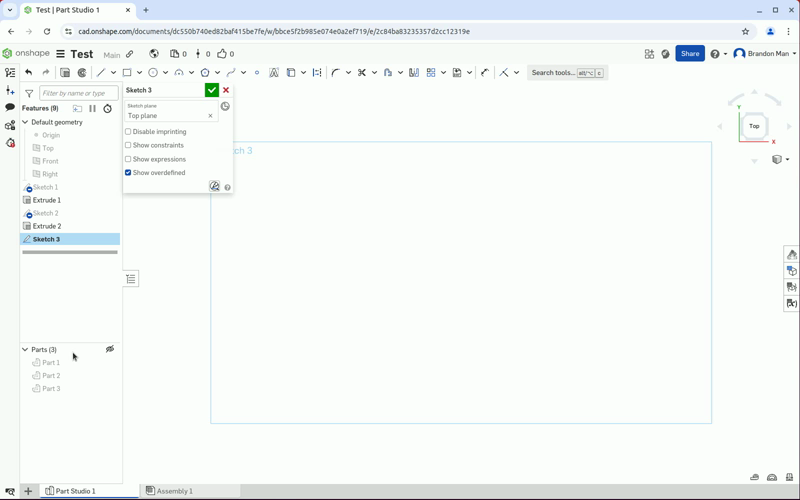
key_down(shift)
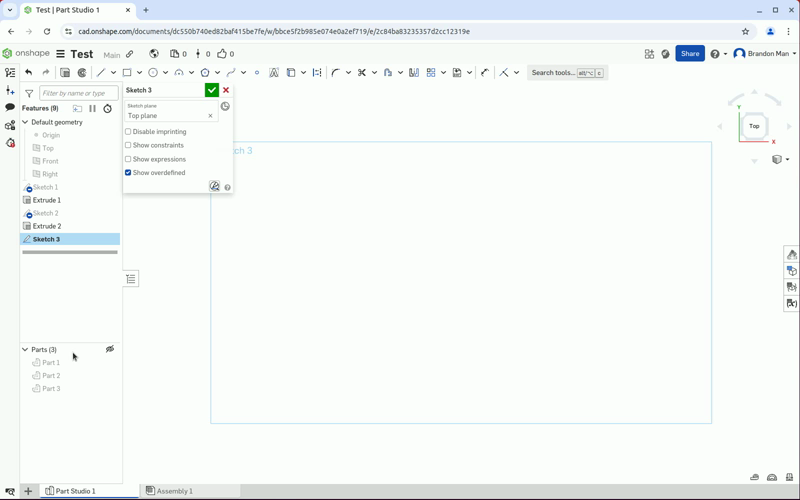
mouse_move(392, 282)
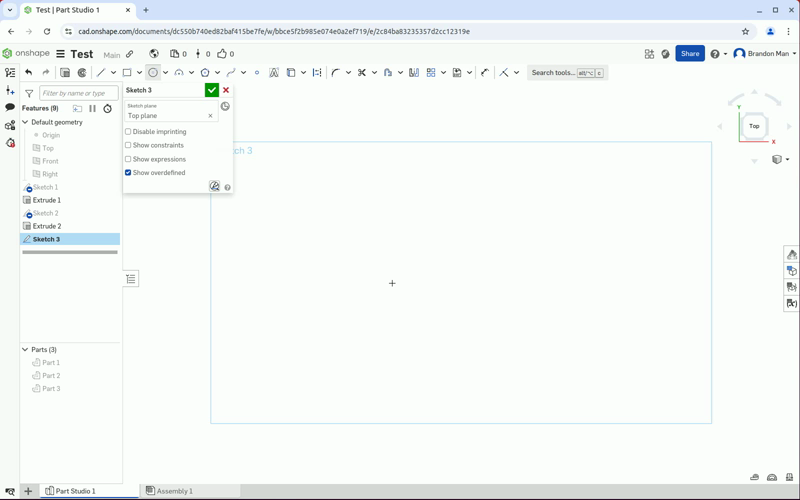
click(392, 282)
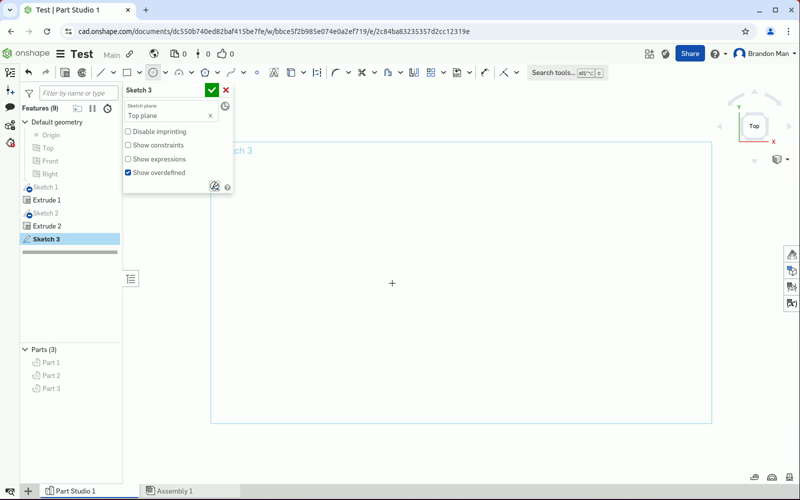
key_up(shift)
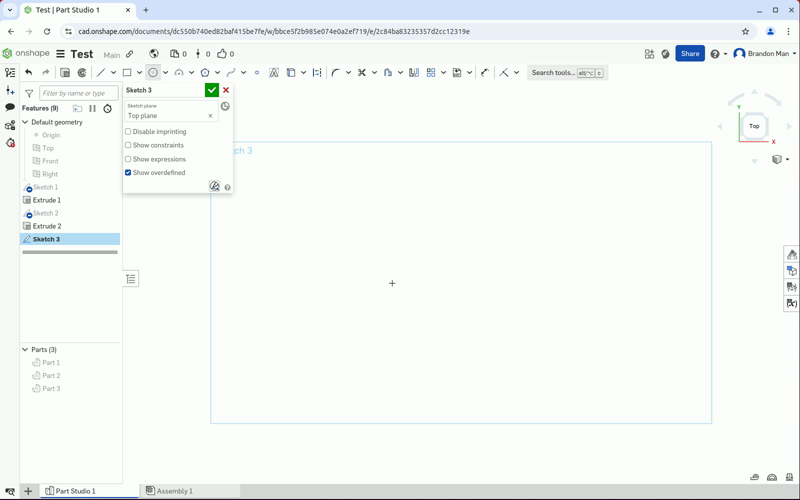
mouse_move(435, 282)
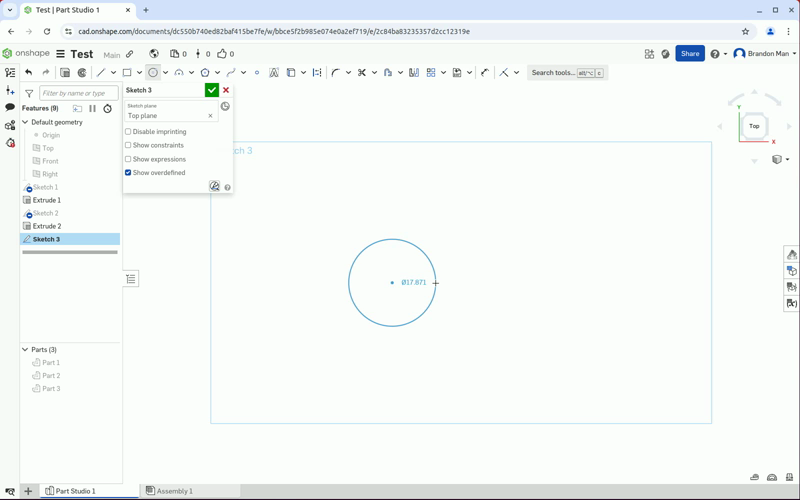
click(435, 282)
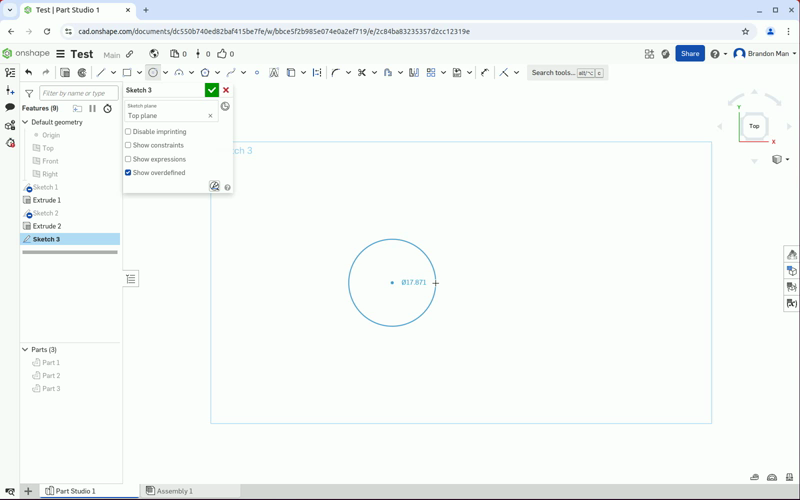
key(esc)
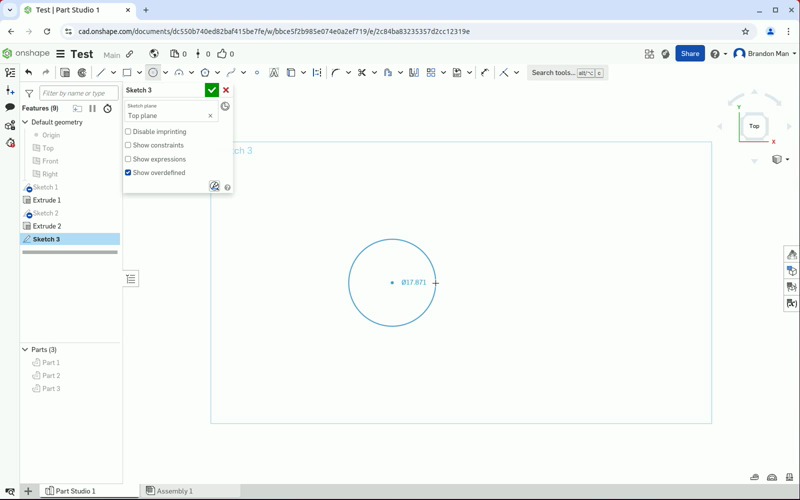
key(c)
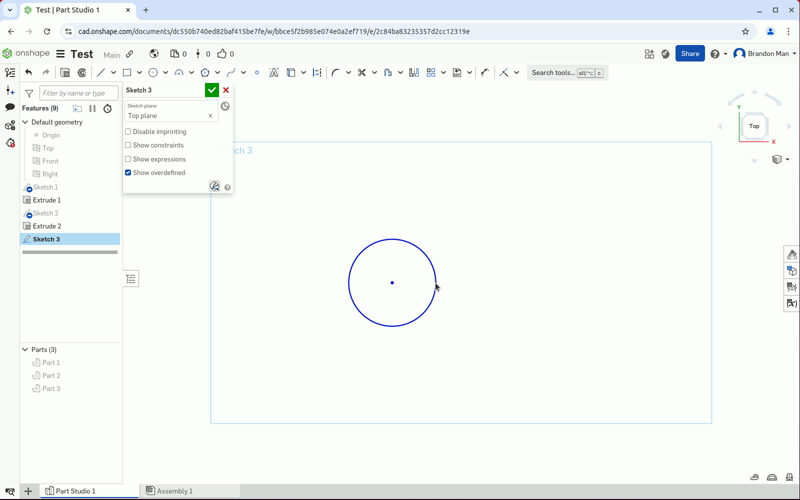
key_down(shift)
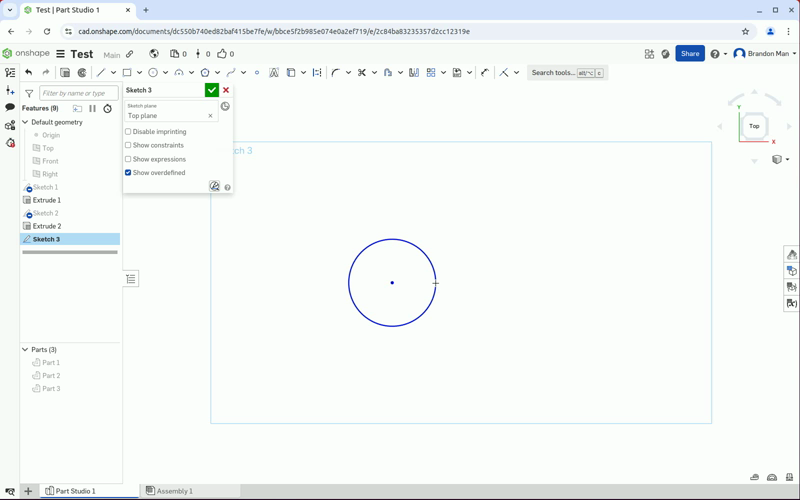
mouse_move(392, 282)
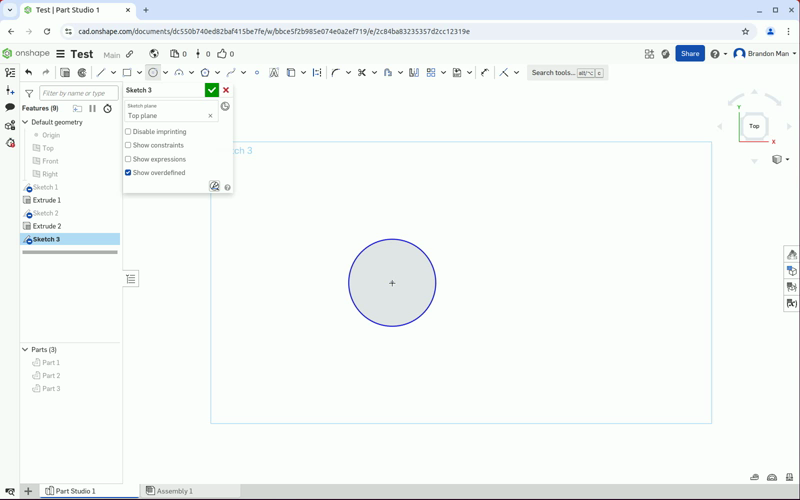
click(392, 282)
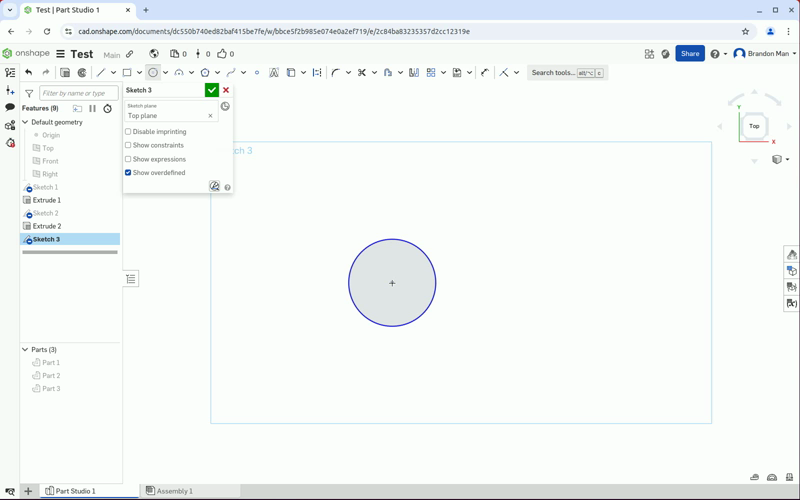
key_up(shift)
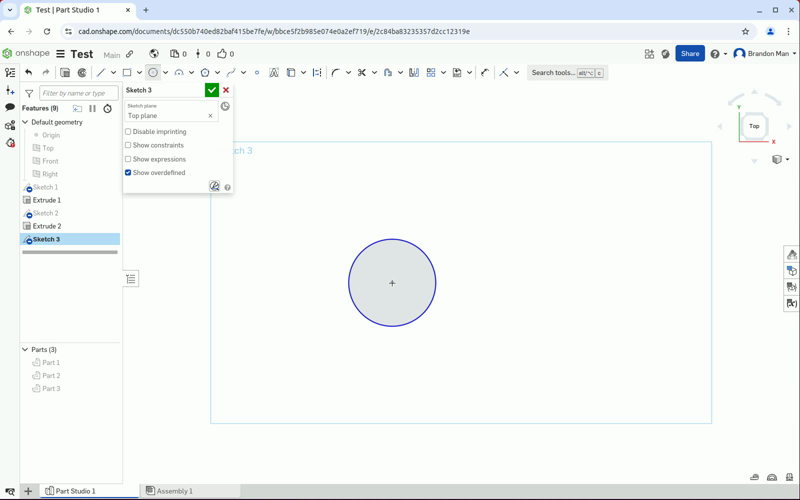
mouse_move(415, 282)
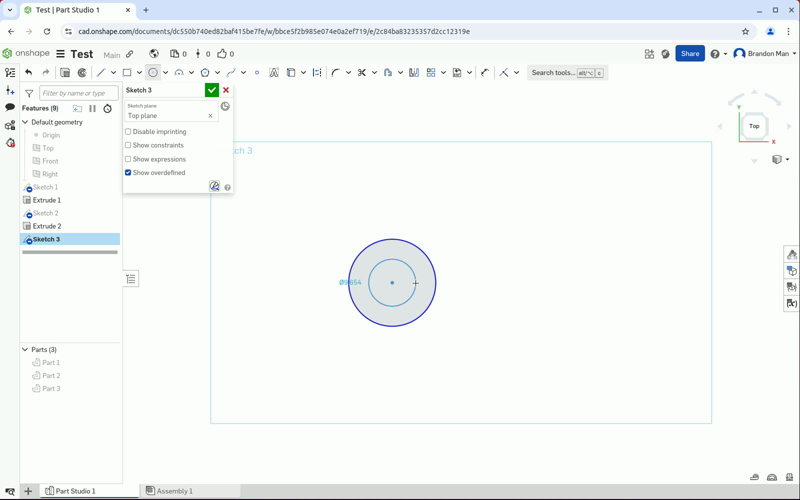
click(415, 282)
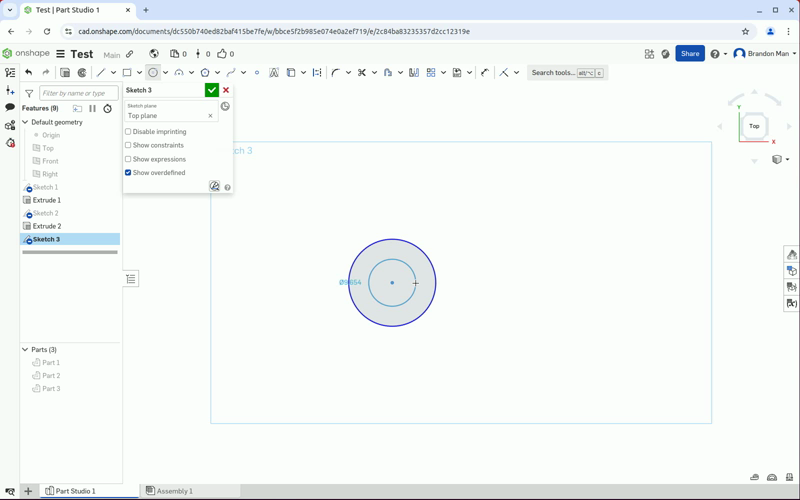
key(esc)
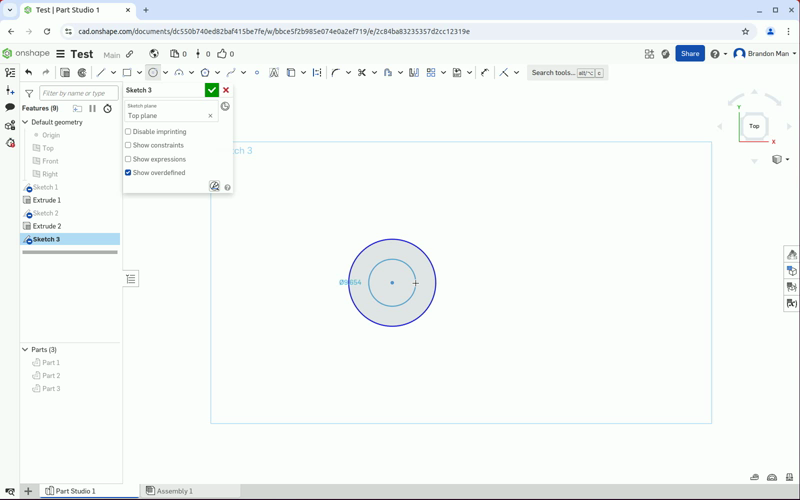
mouse_move(420, 298)
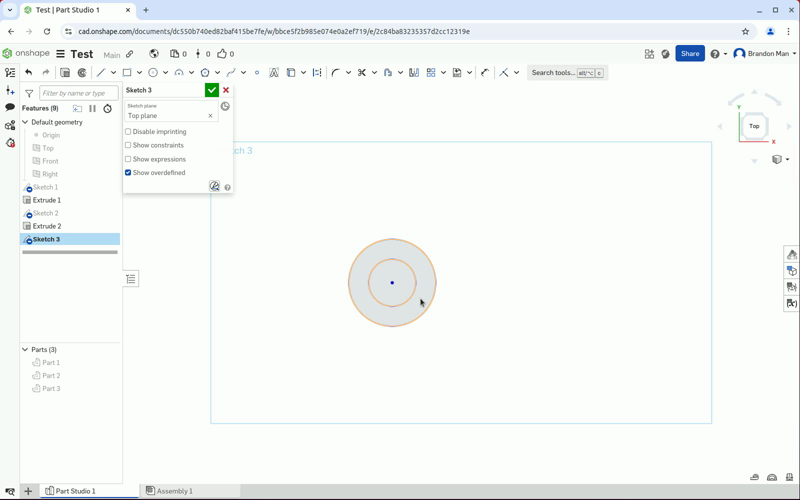
click(420, 298)
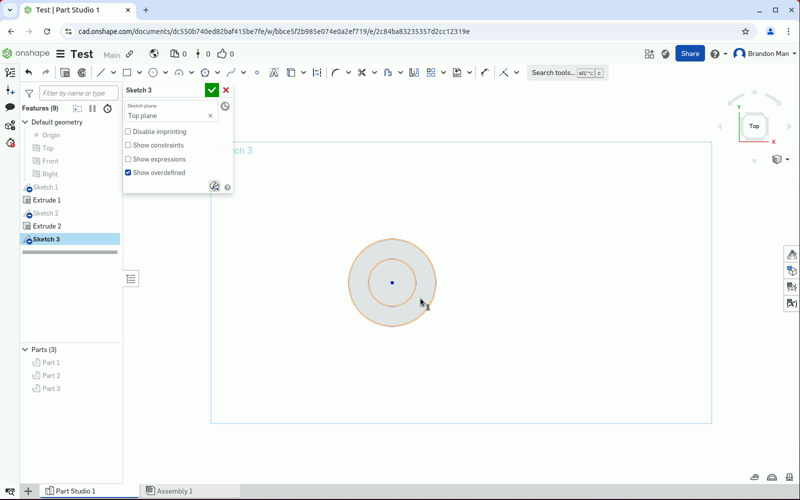
mouse_move(73, 352)
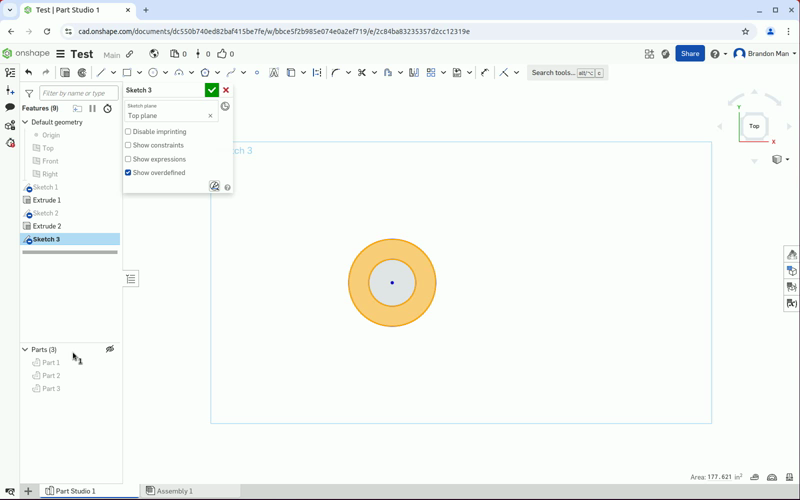
key(shift+y)
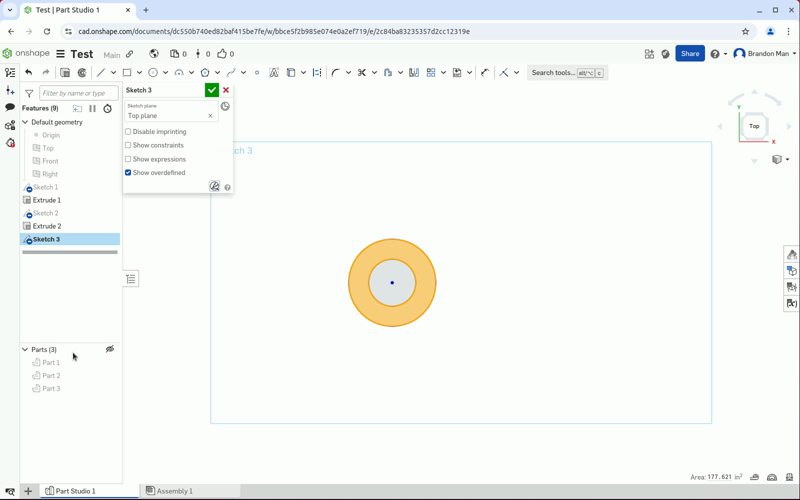
key(shift+e)
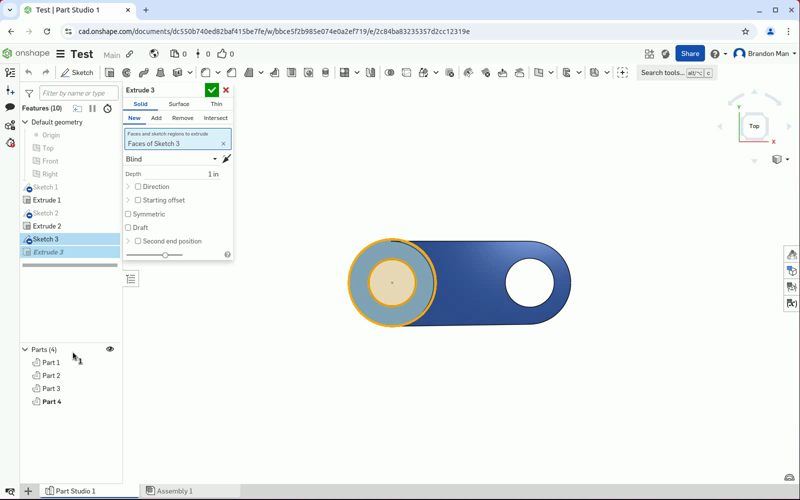
mouse_move(143, 106)
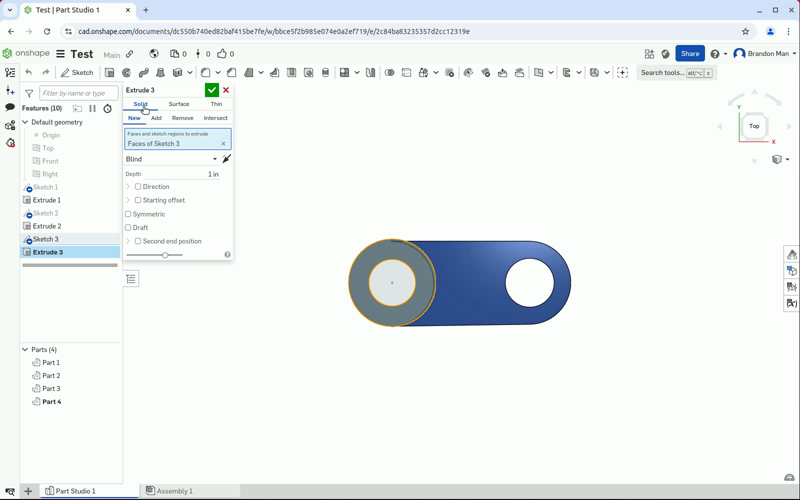
click(143, 106)
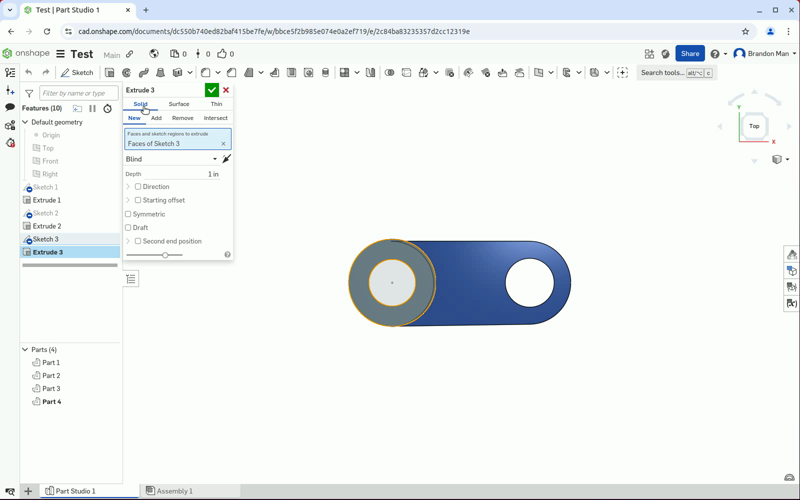
mouse_move(137, 120)
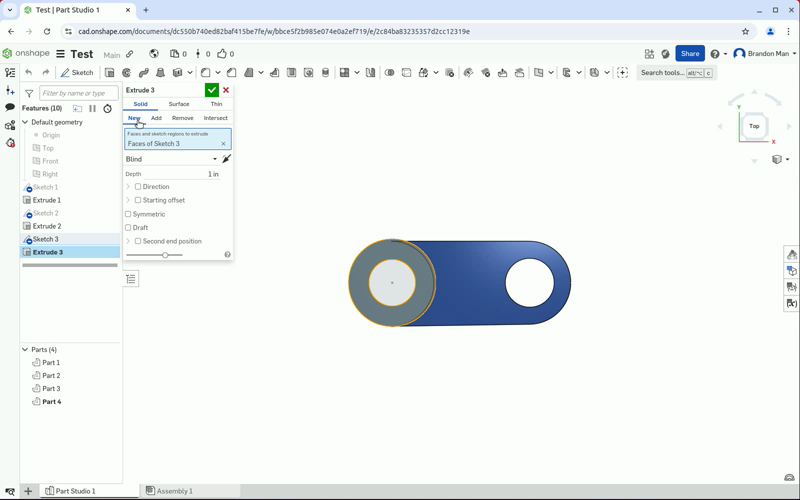
click(137, 120)
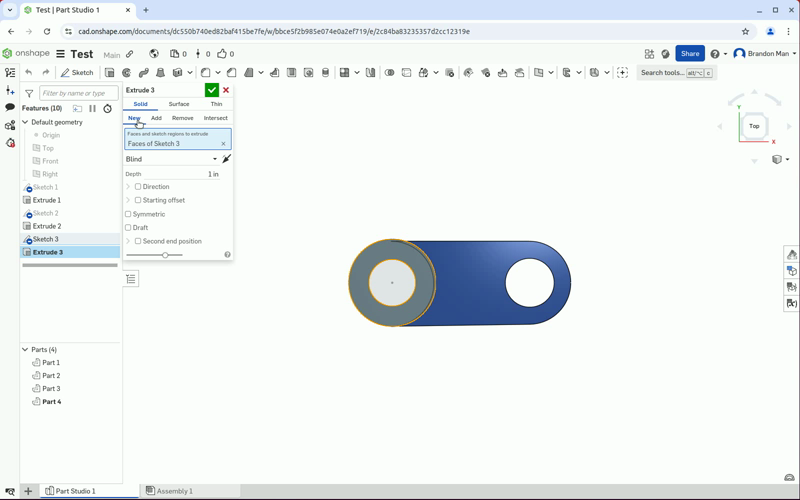
key(tab, 4)
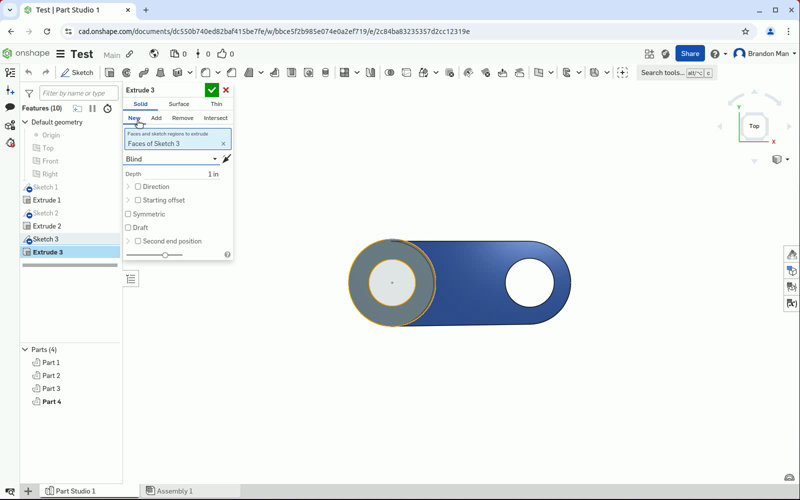
text(15.165)
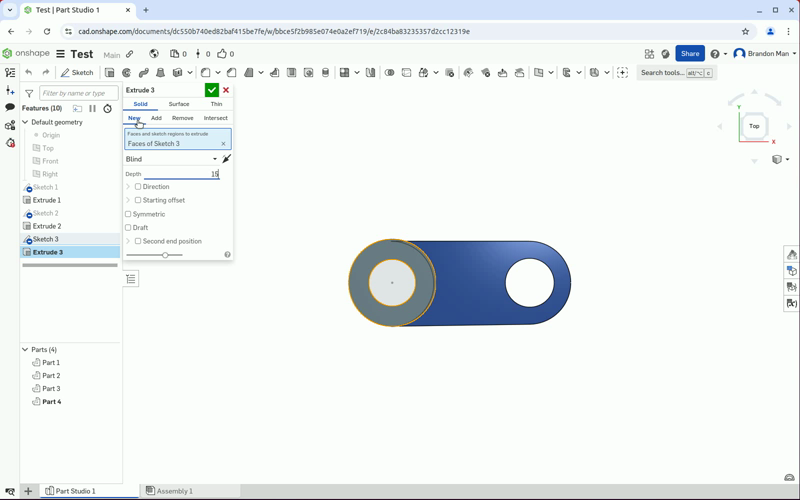
key(enter)
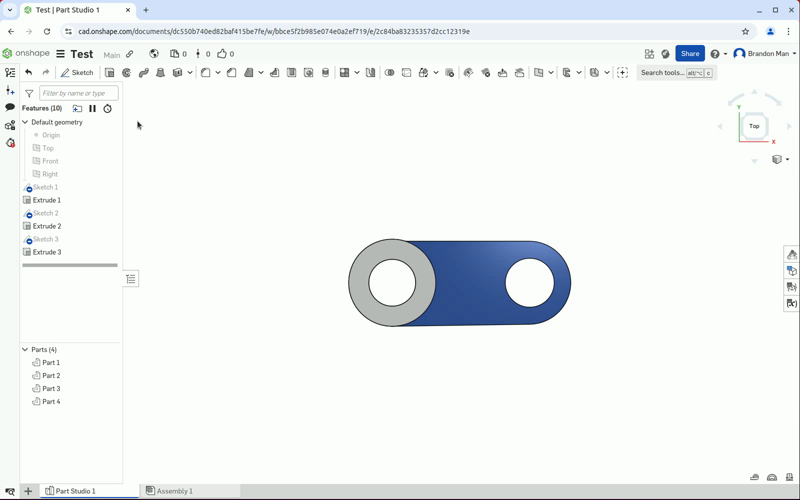
key(shift+h)
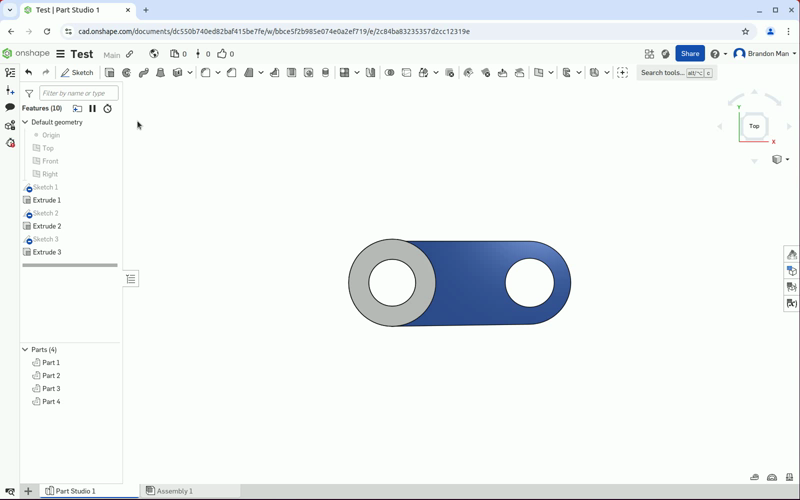
key(shift+h)
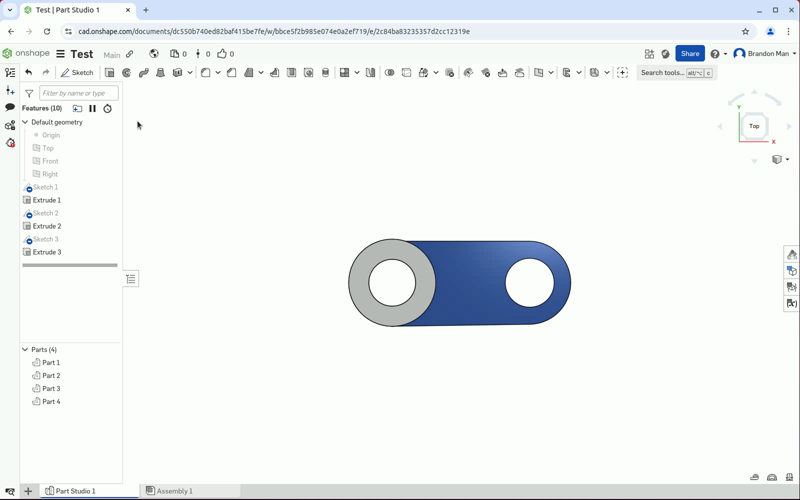
key(shift+7)
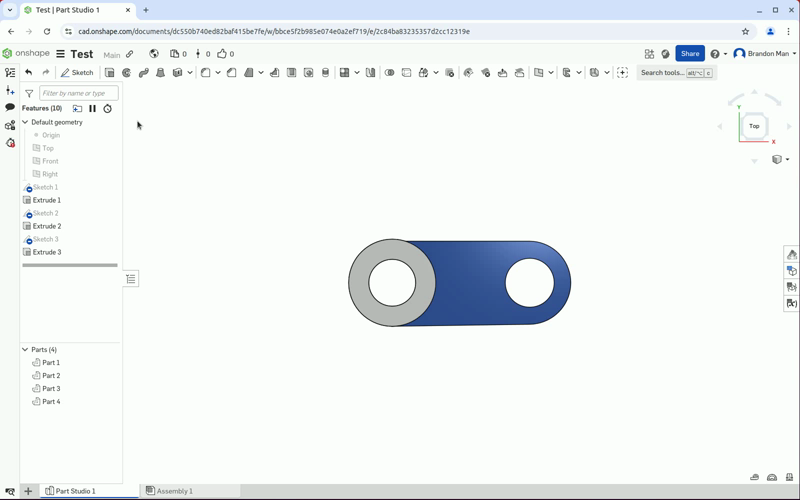
key(up, 3)
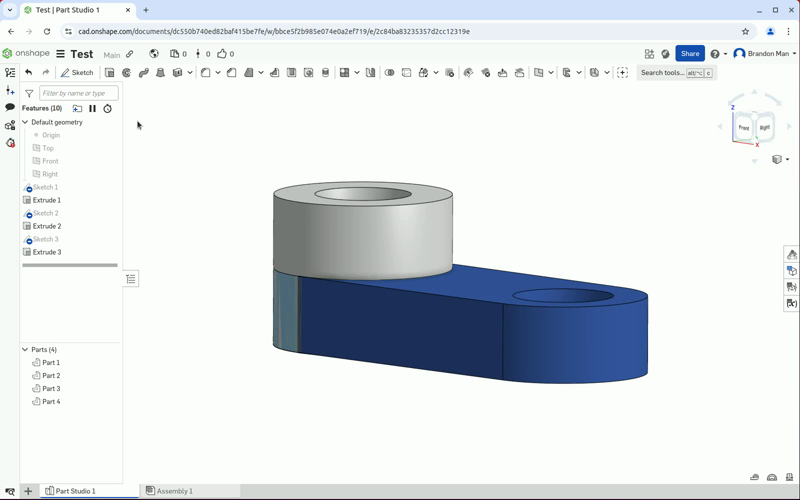
key(left, 3)
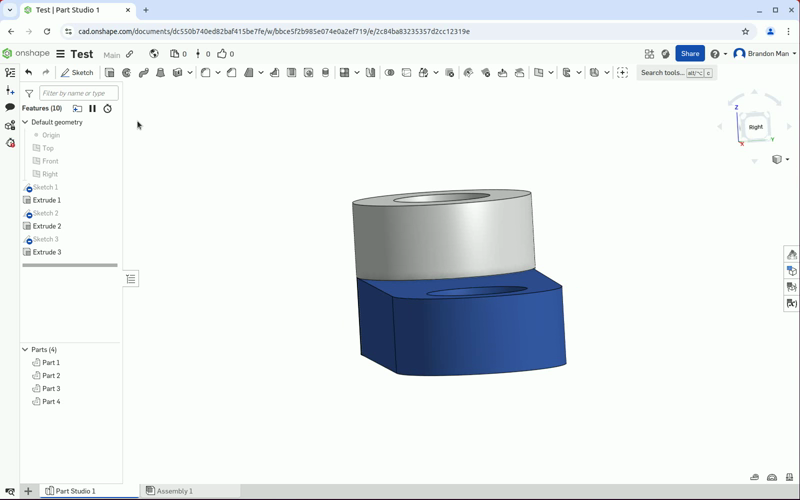
key(right, 3)
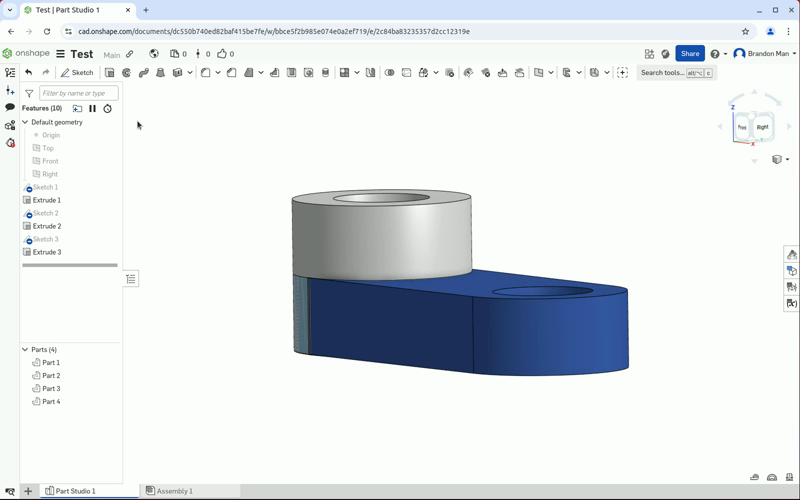
key(down, 3)
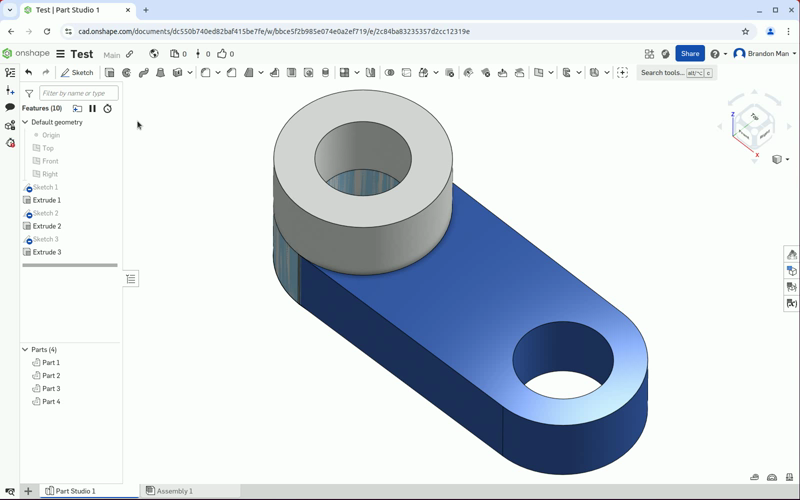
mouse_move(73, 189)
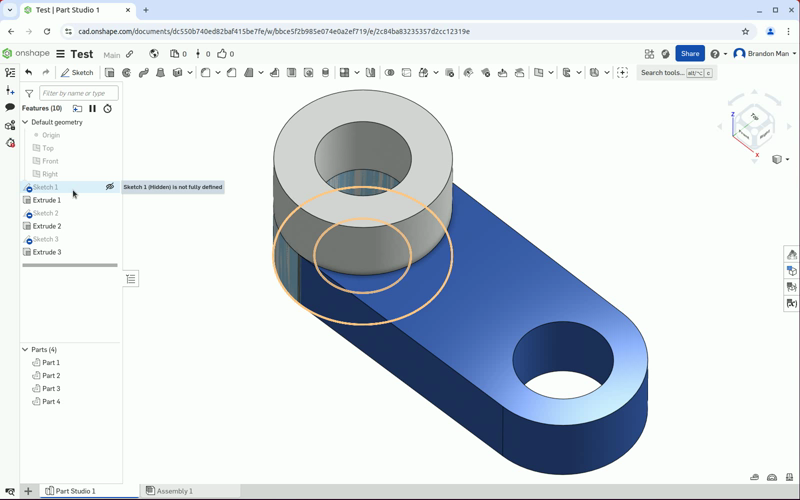
click(73, 189)